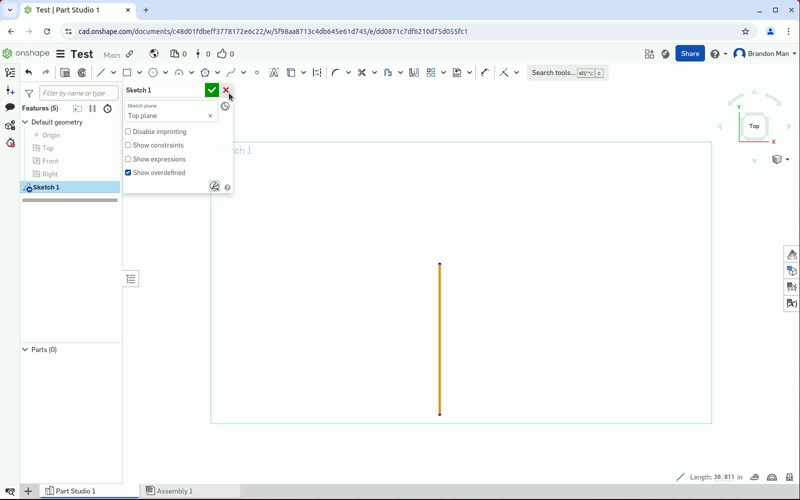
key(shift+h)
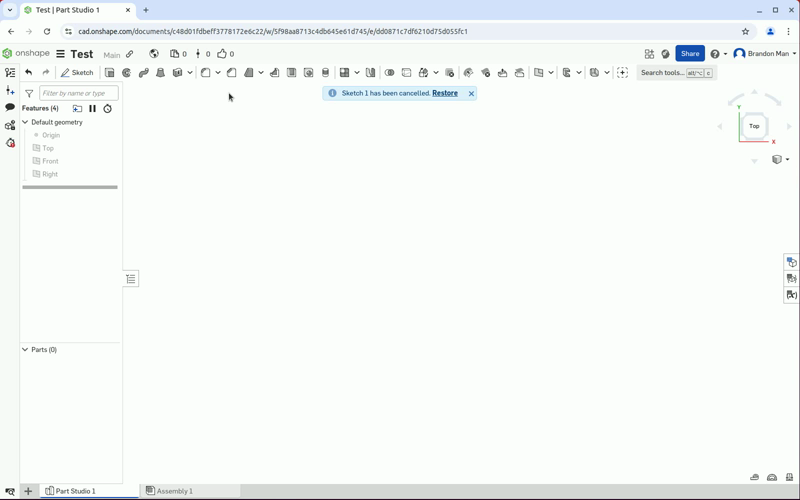
mouse_move(73, 352)
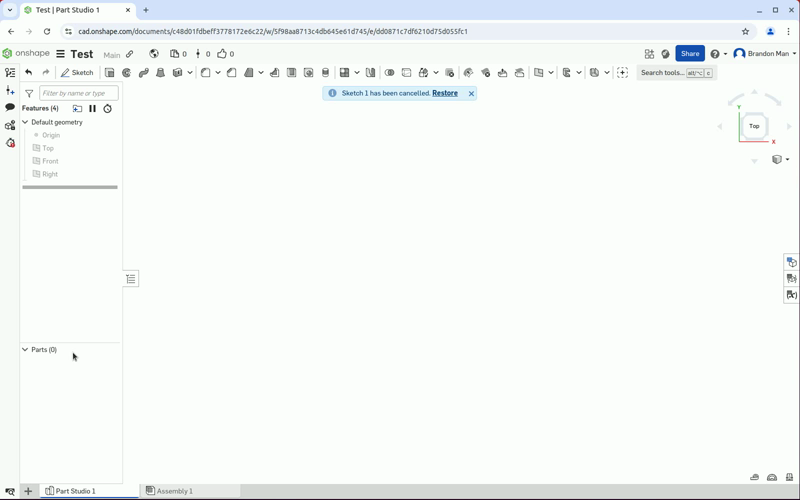
key(y)
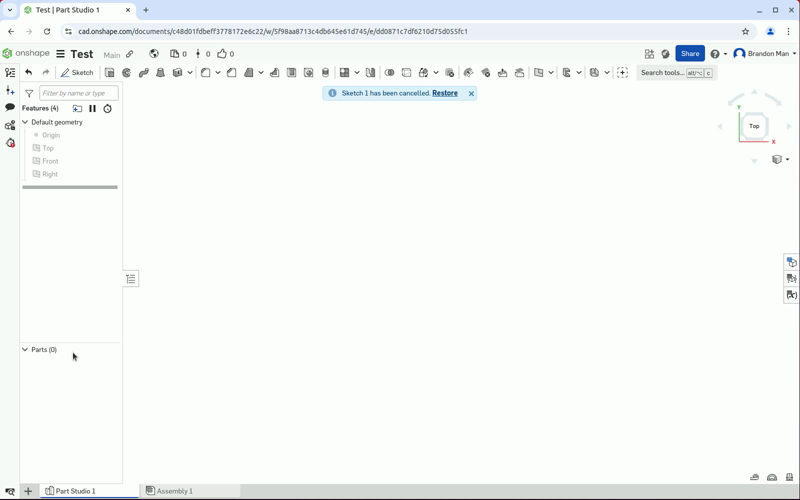
key(shift+p)
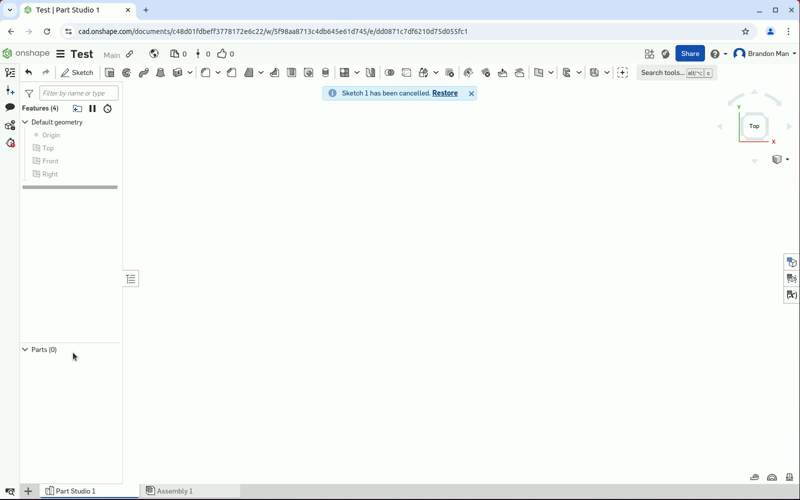
key(space)
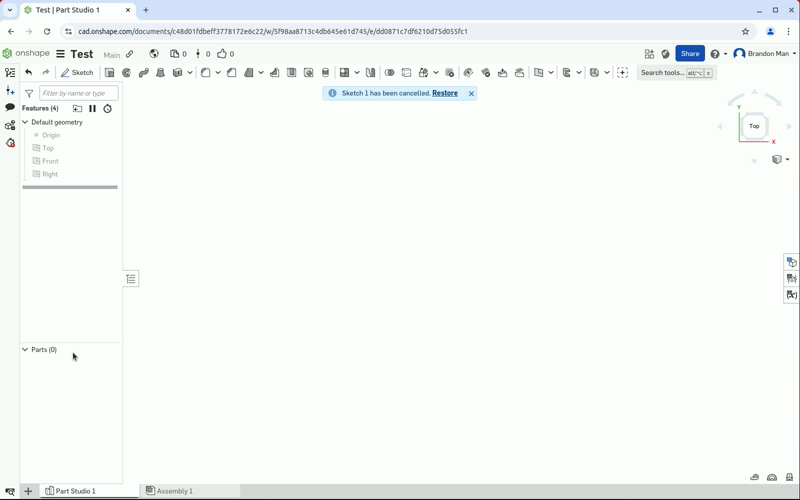
key_down(shift)
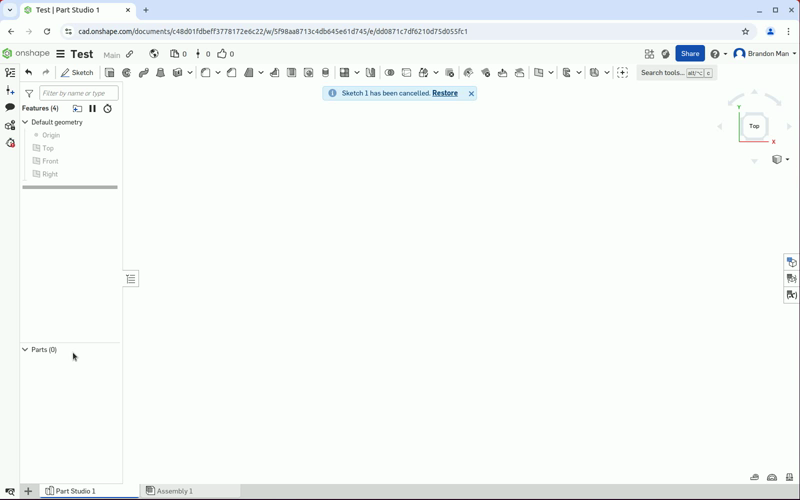
key(up)
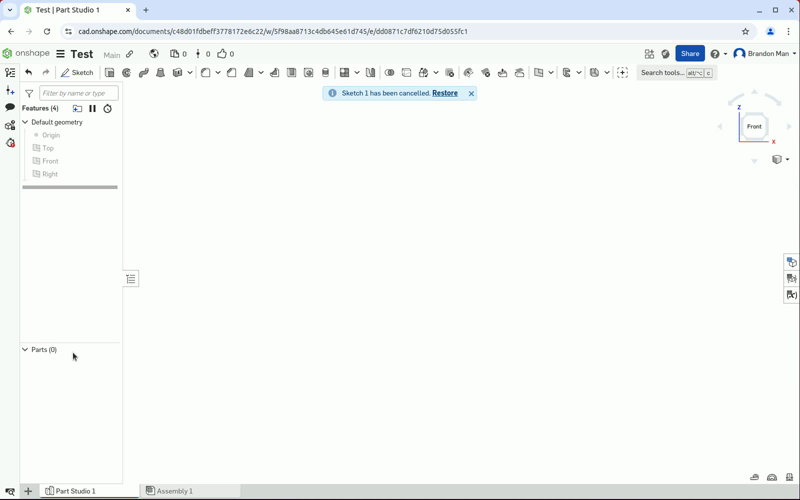
key_up(shift)
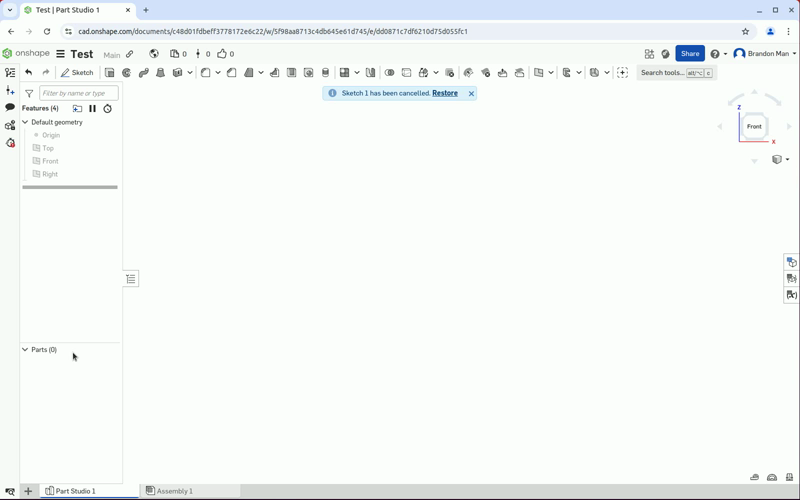
key(space)
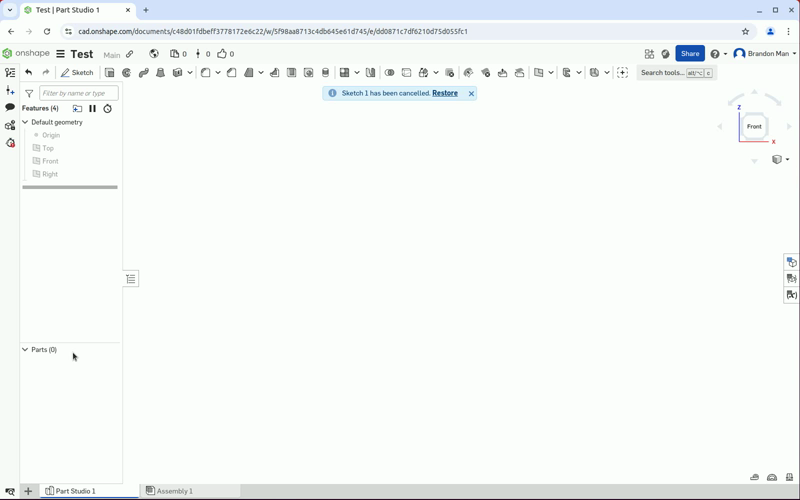
key_down(shift)
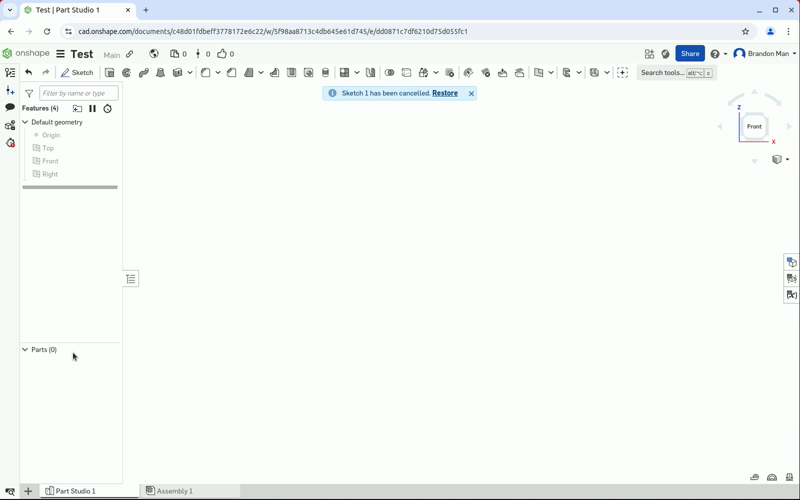
key(left)
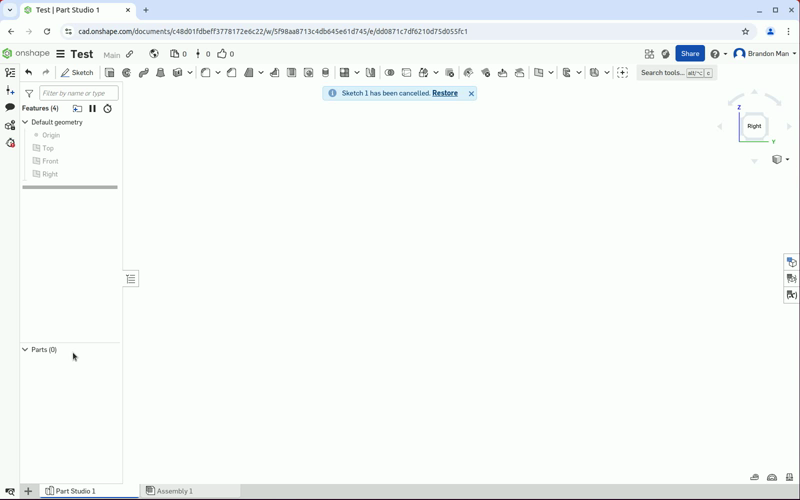
key_up(shift)
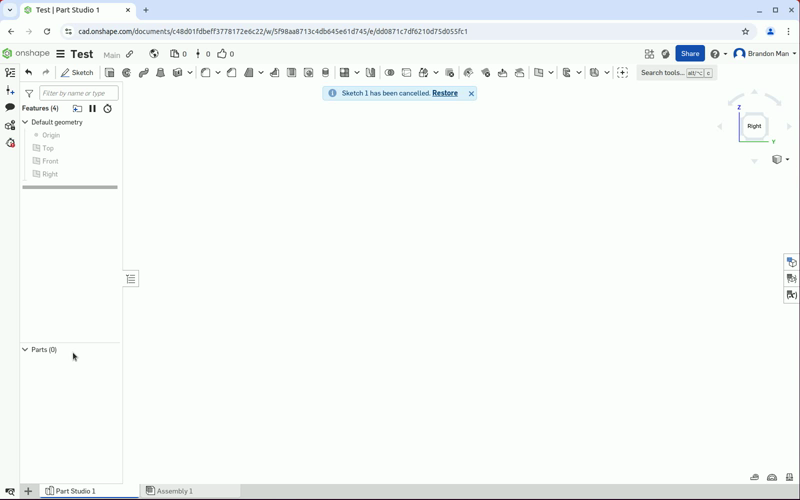
mouse_move(73, 352)
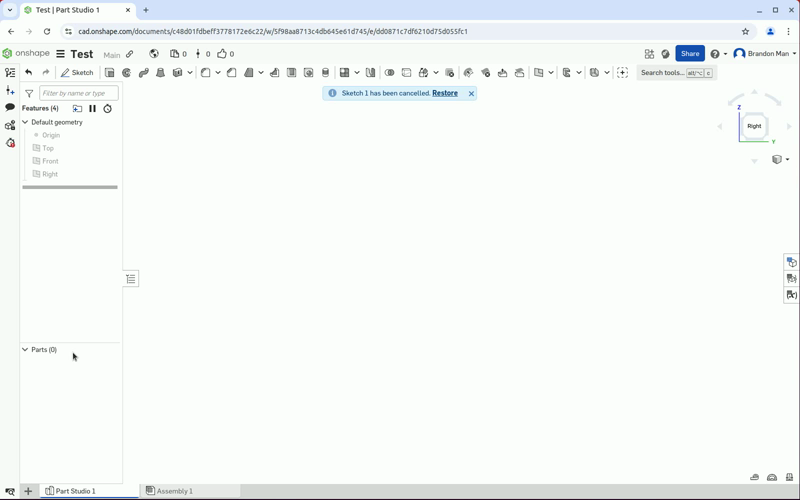
key(shift+y)
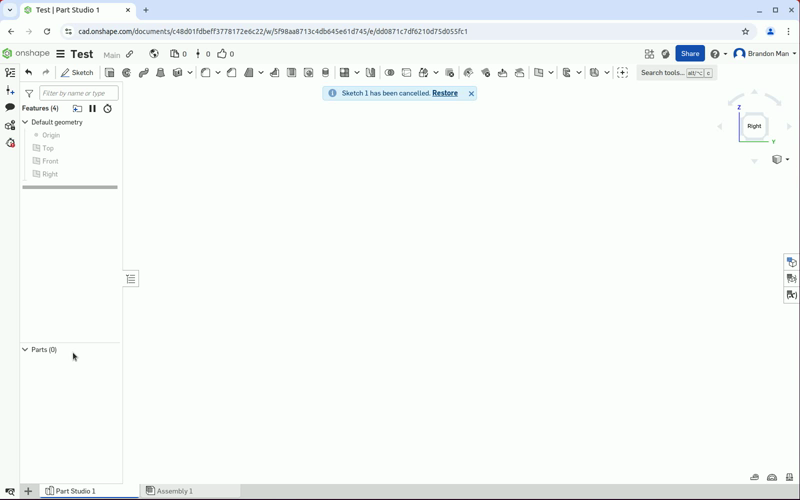
key(shift+s)
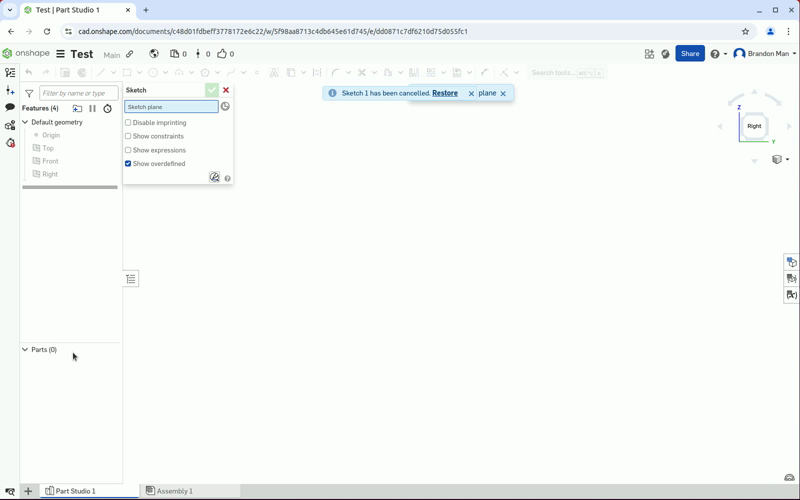
mouse_move(73, 176)
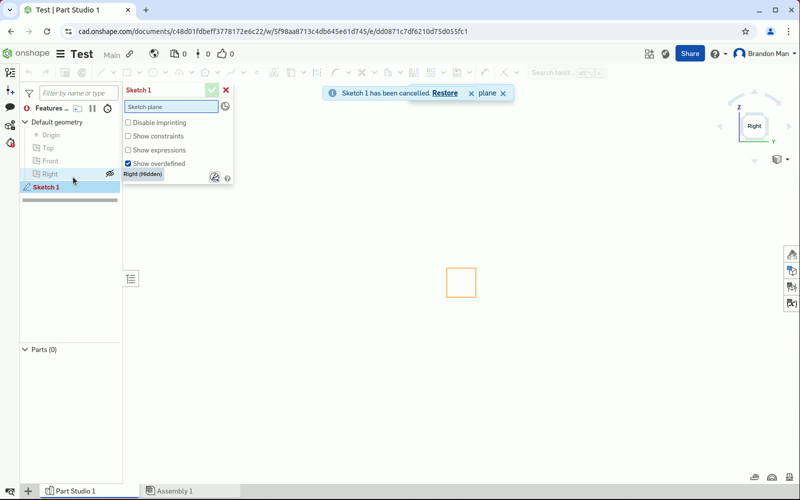
click(73, 176)
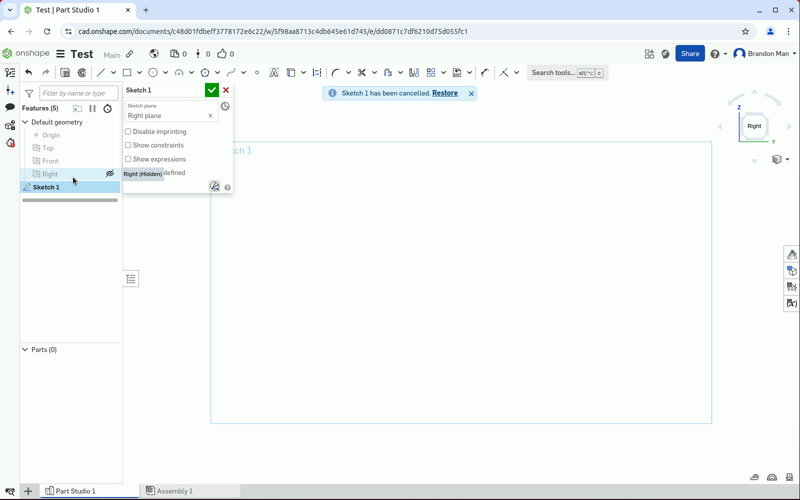
mouse_move(73, 352)
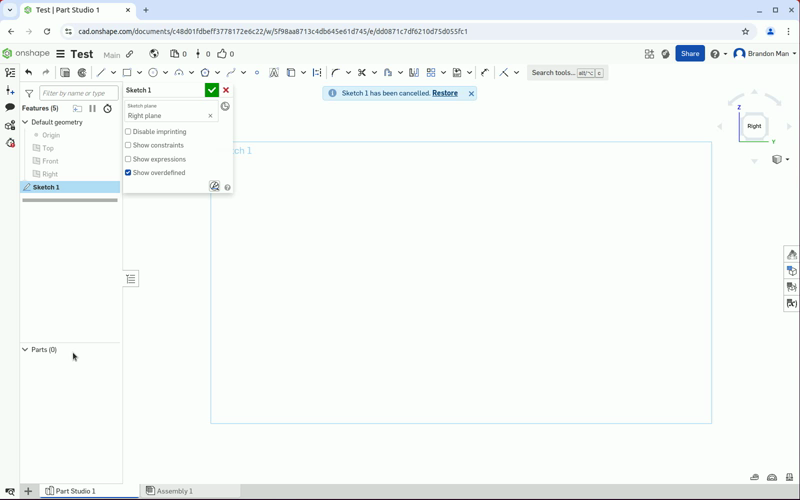
key(y)
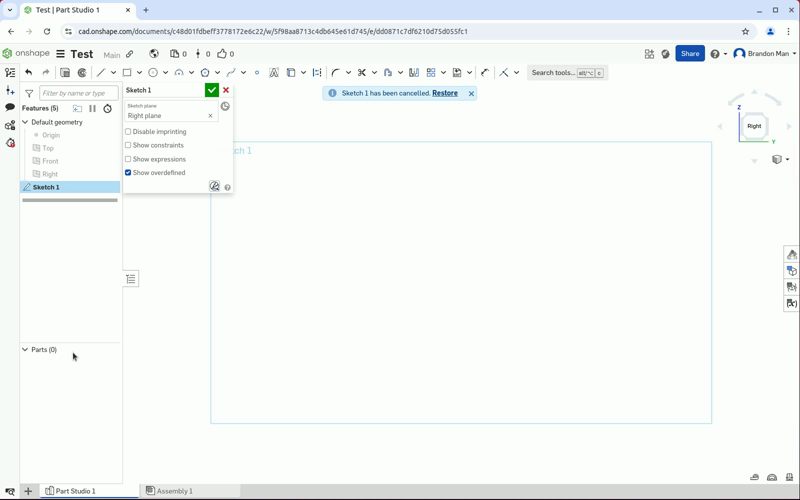
key(l)
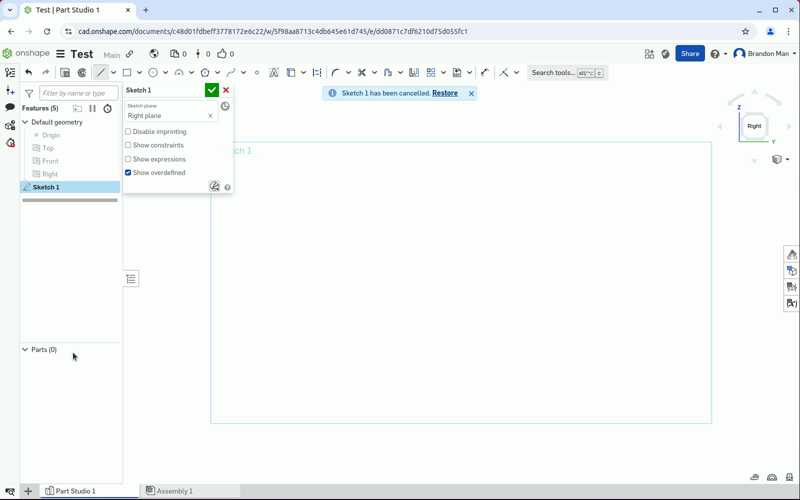
key_down(shift)
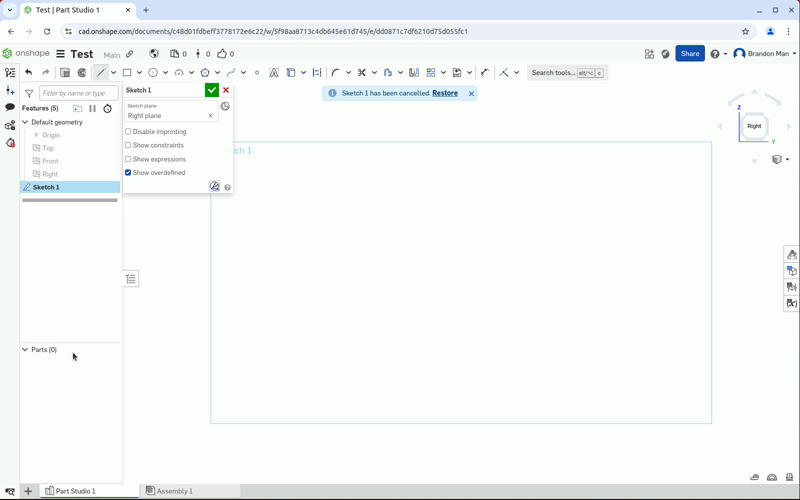
mouse_move(348, 219)
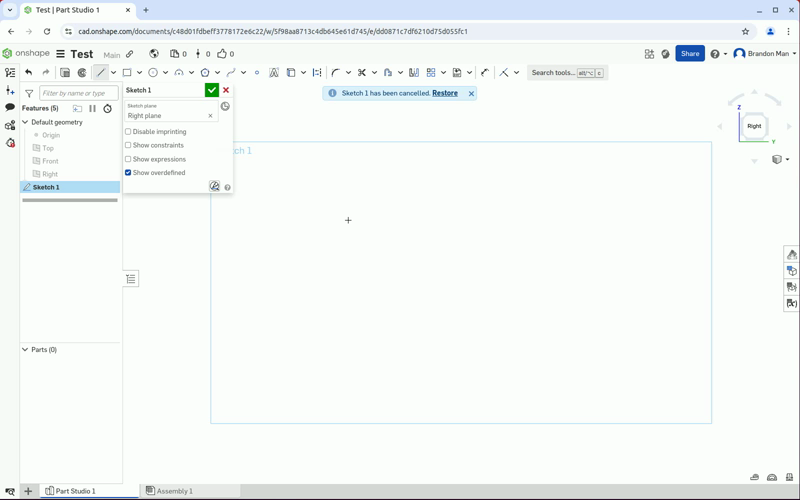
click(348, 219)
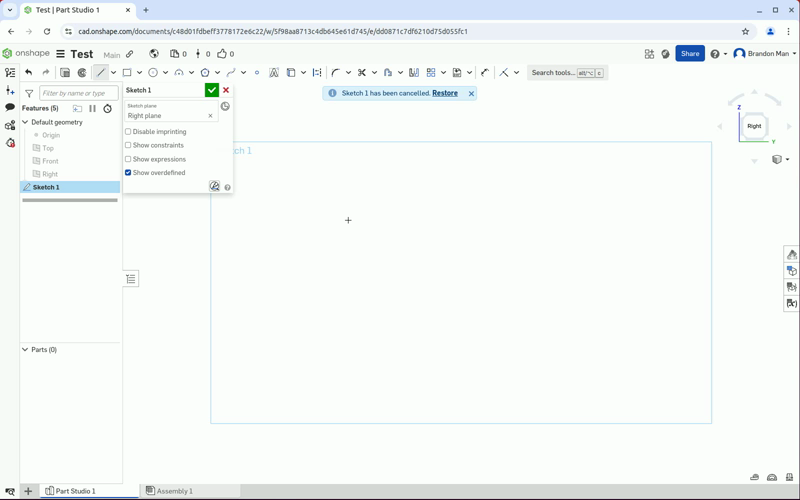
key_up(shift)
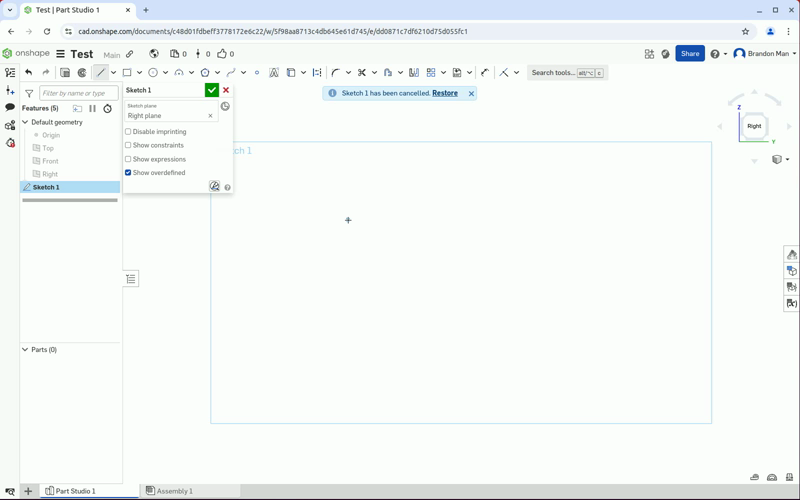
key_down(shift)
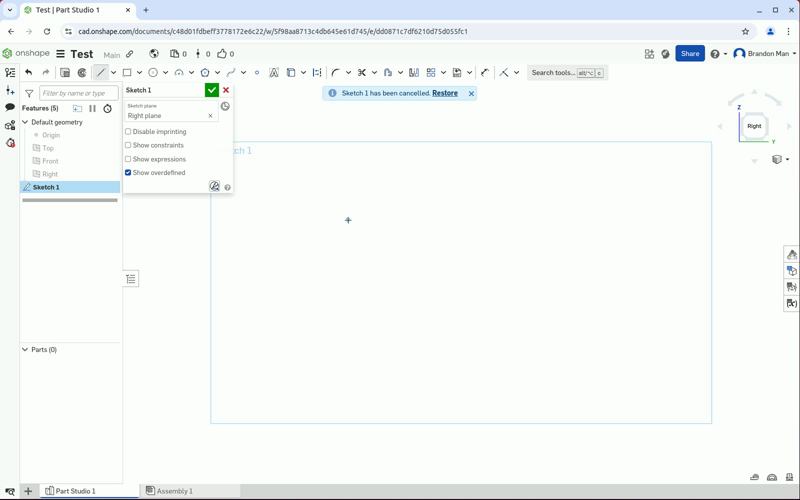
mouse_move(378, 219)
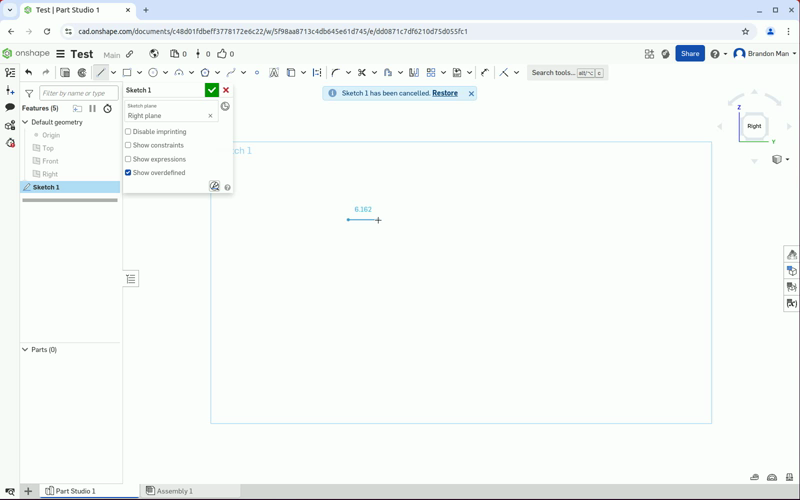
mouse_move(387, 219)
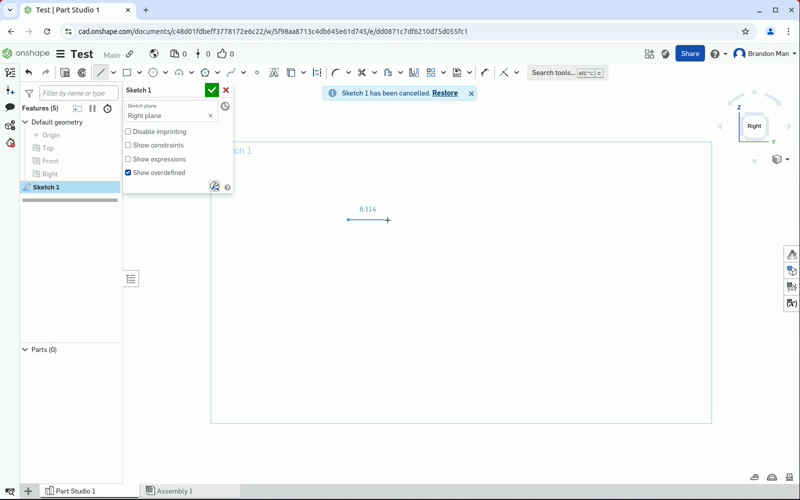
click(387, 219)
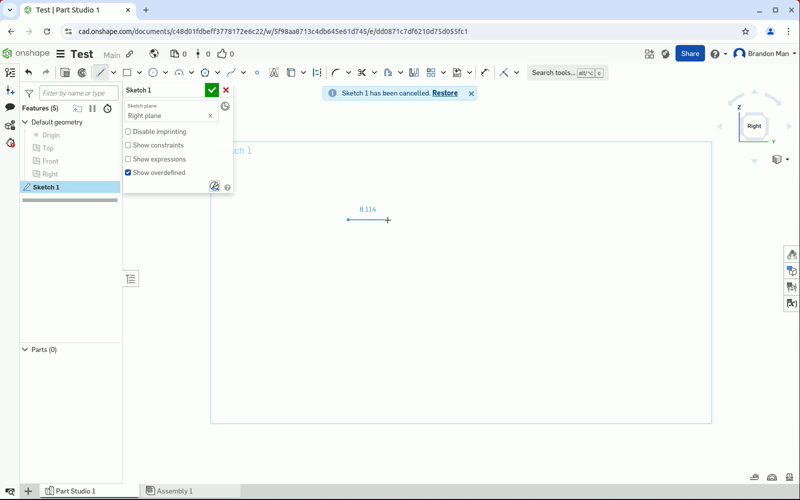
key_up(shift)
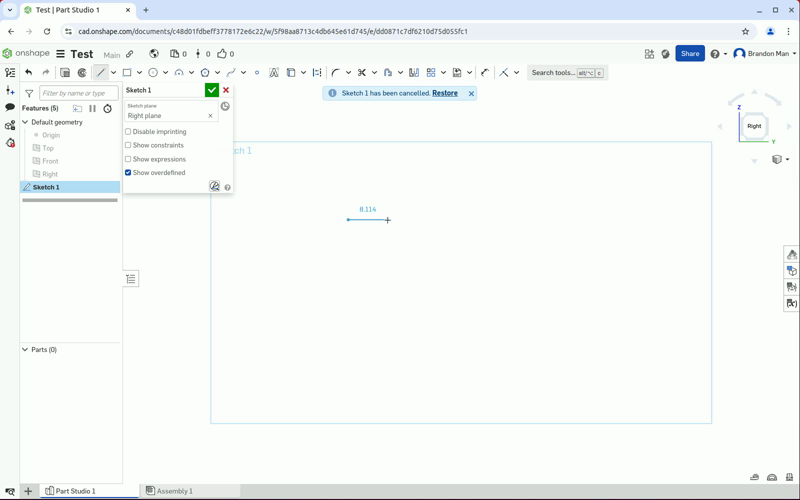
key_down(shift)
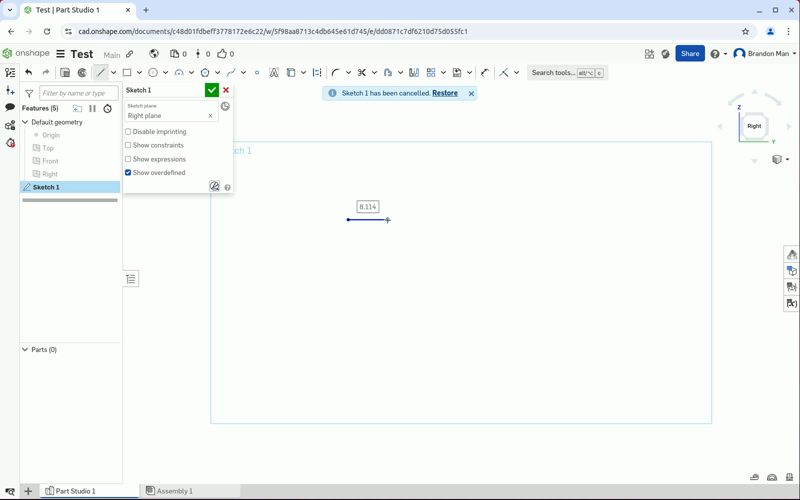
mouse_move(417, 219)
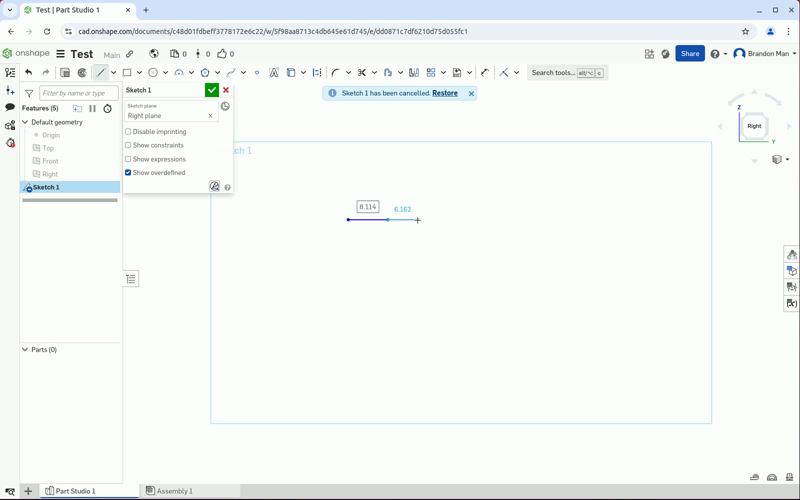
mouse_move(387, 180)
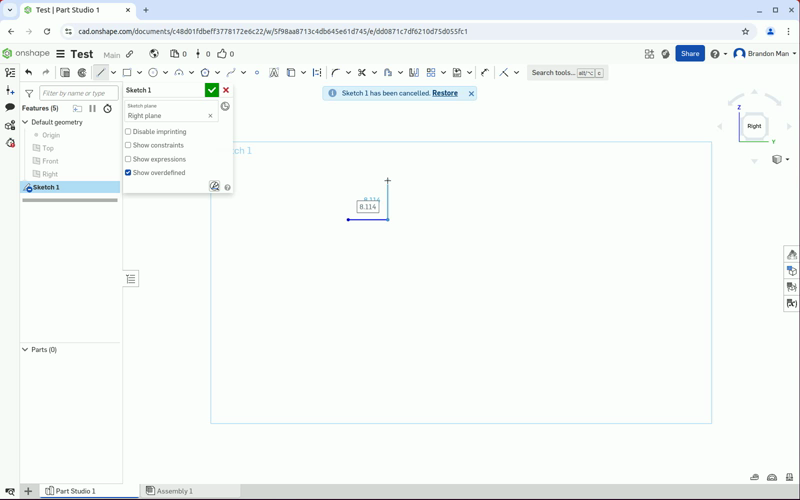
click(387, 180)
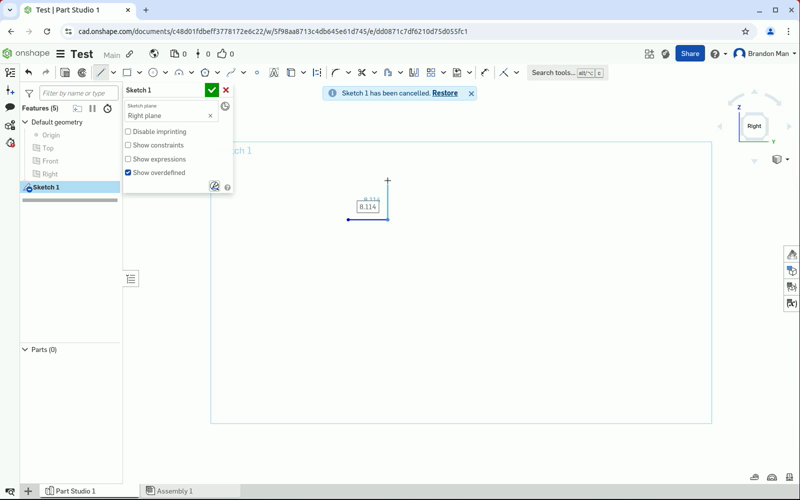
key_up(shift)
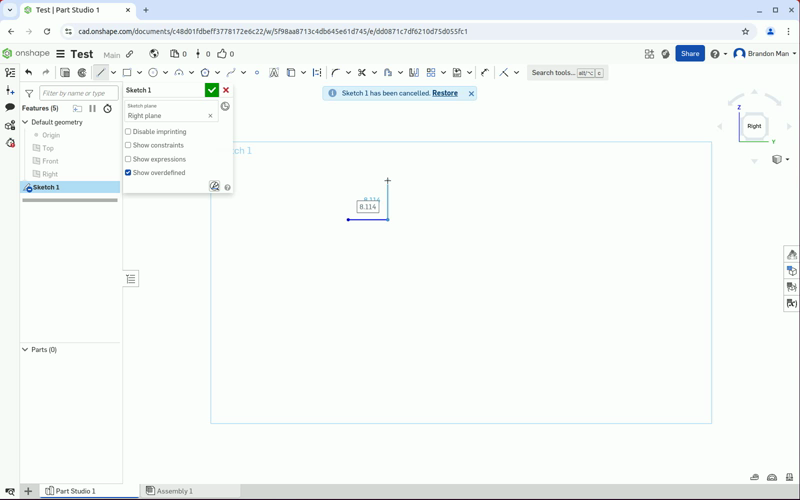
key_down(shift)
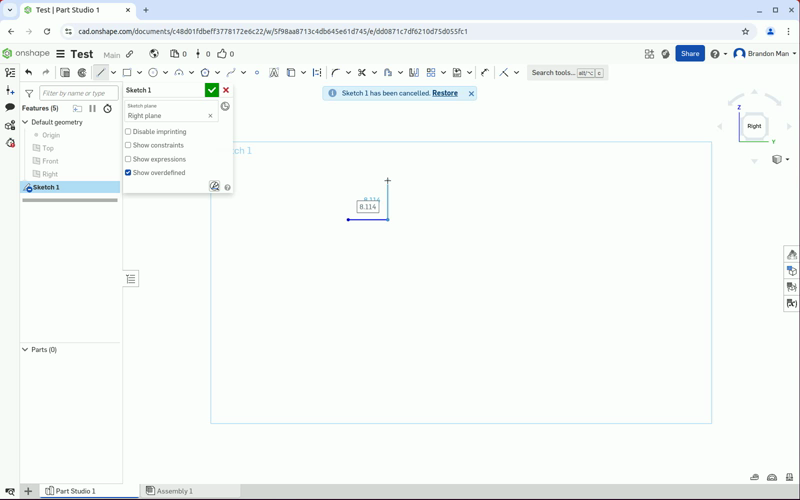
mouse_move(417, 180)
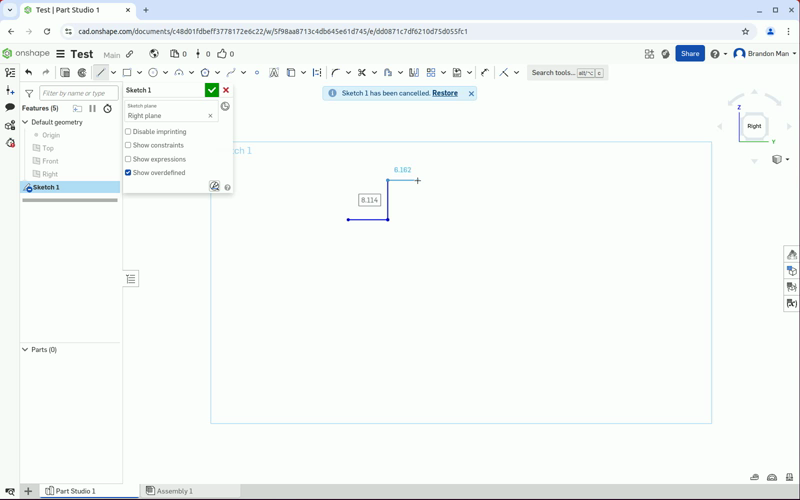
mouse_move(348, 180)
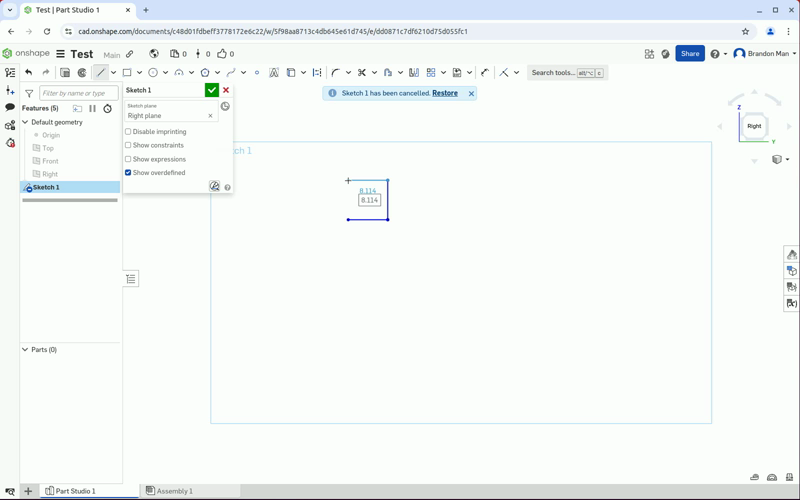
click(348, 180)
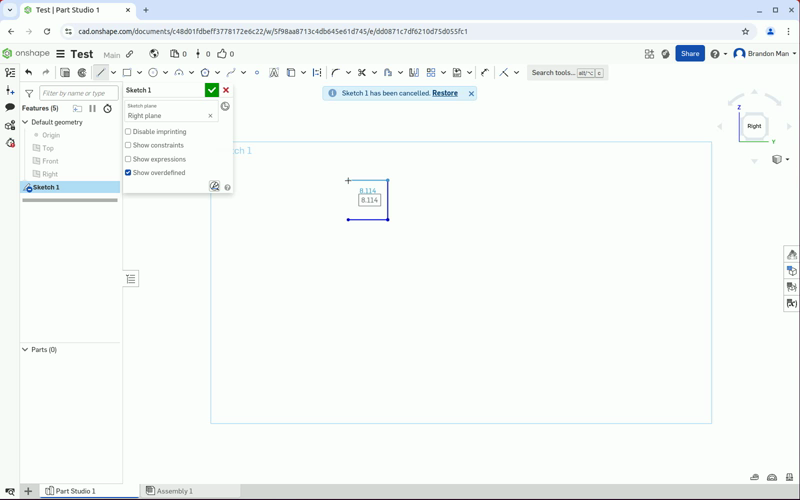
key_up(shift)
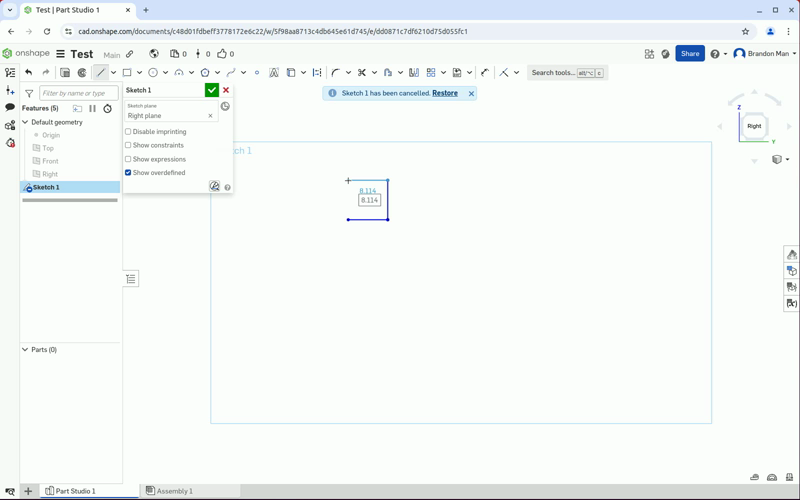
mouse_move(378, 180)
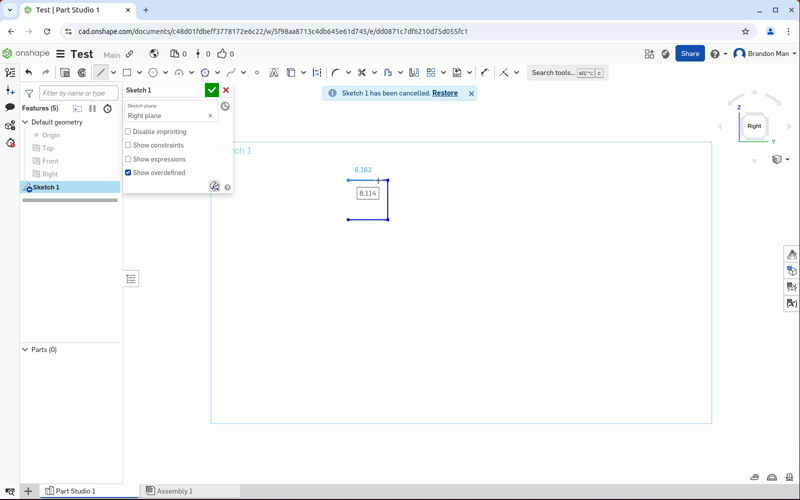
key_down(shift)
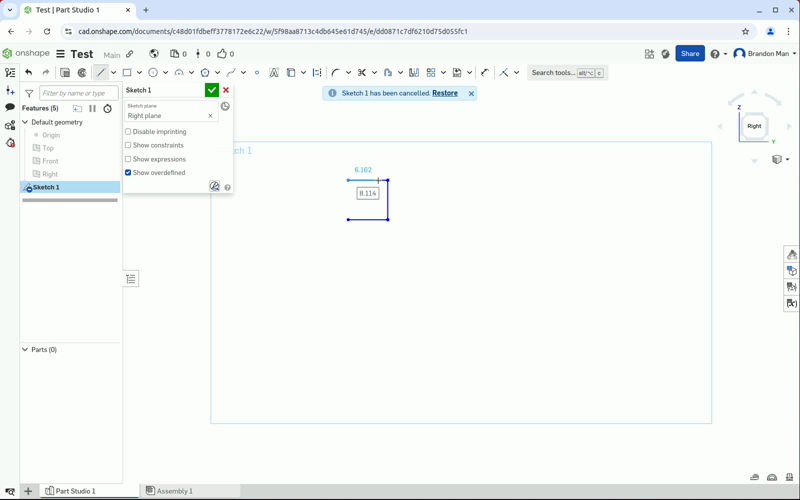
mouse_move(348, 219)
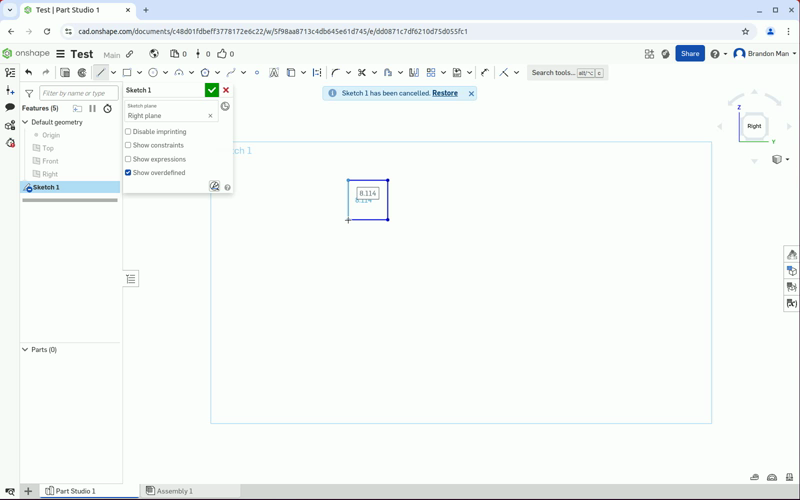
key_up(shift)
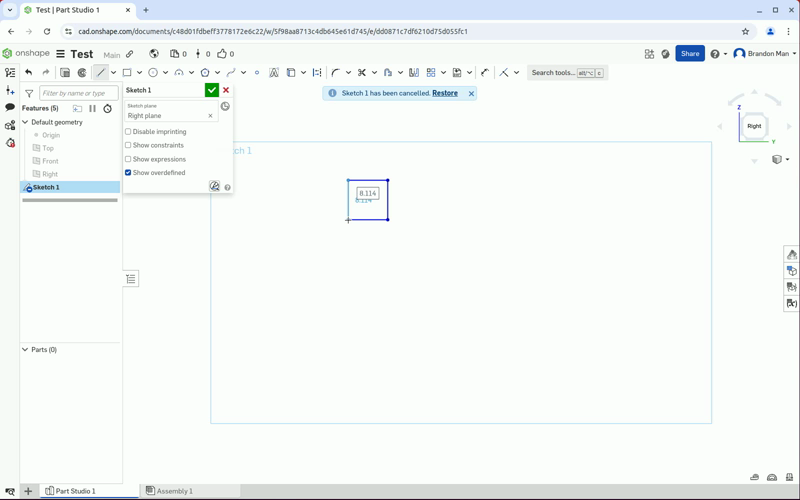
click(348, 219)
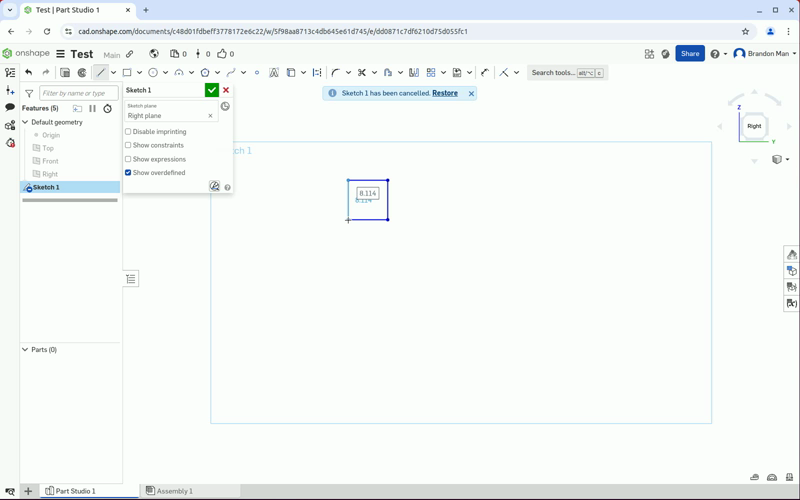
key(esc)
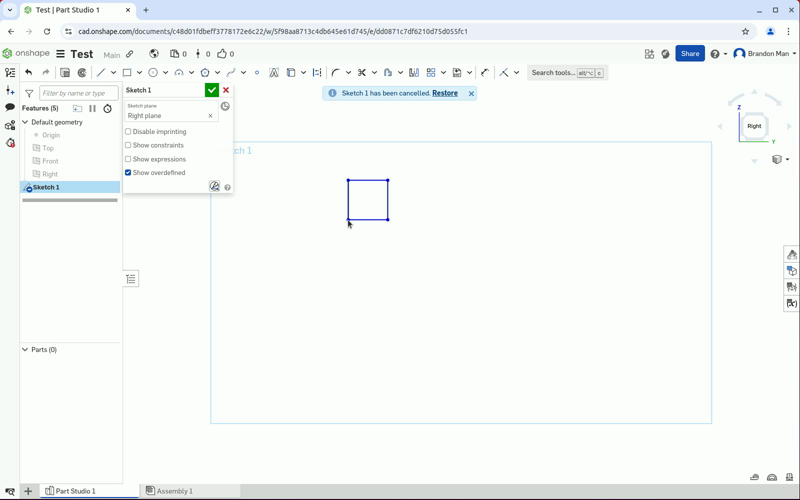
mouse_move(380, 192)
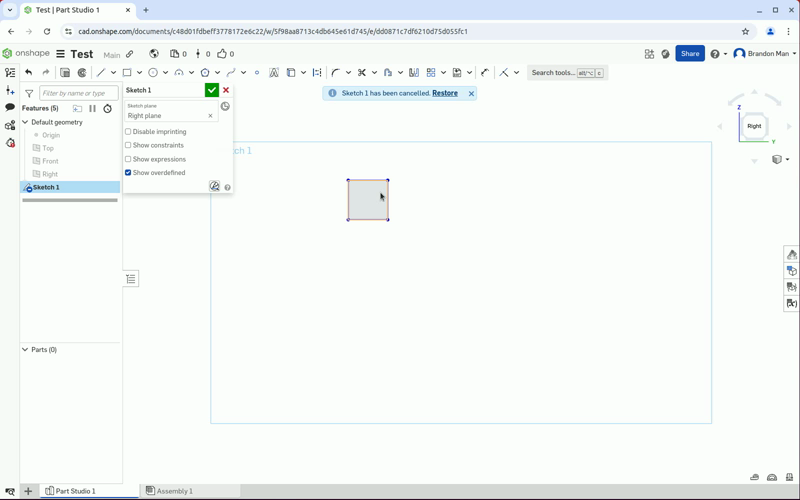
scroll(6)
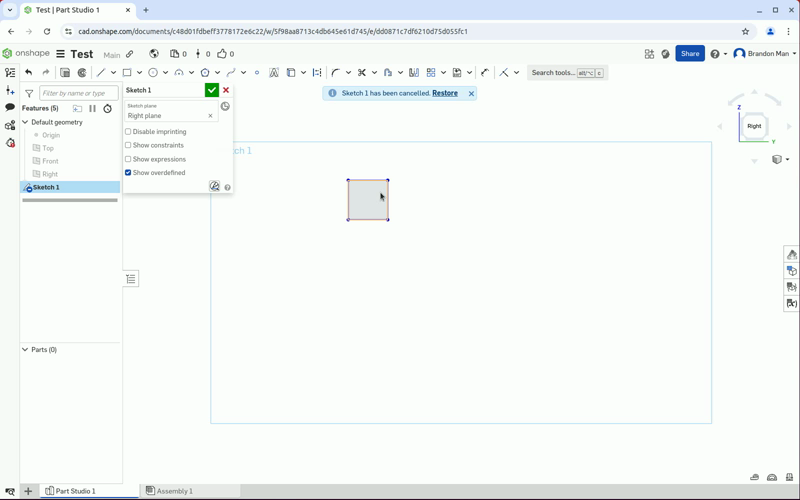
scroll(6)
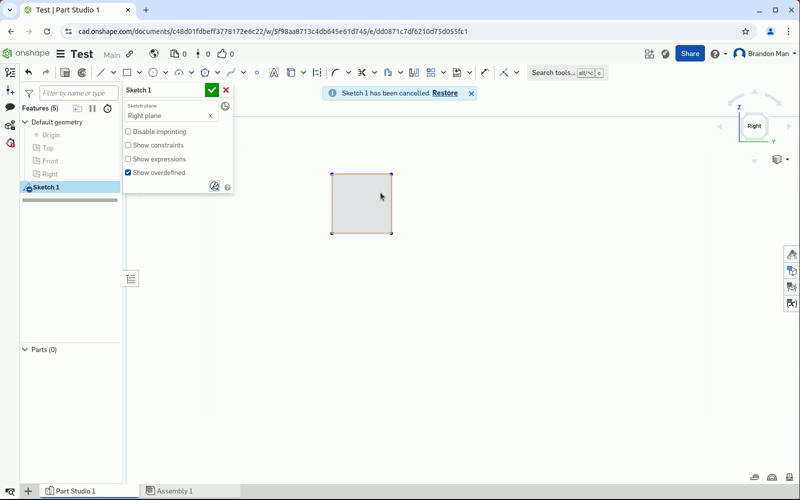
scroll(6)
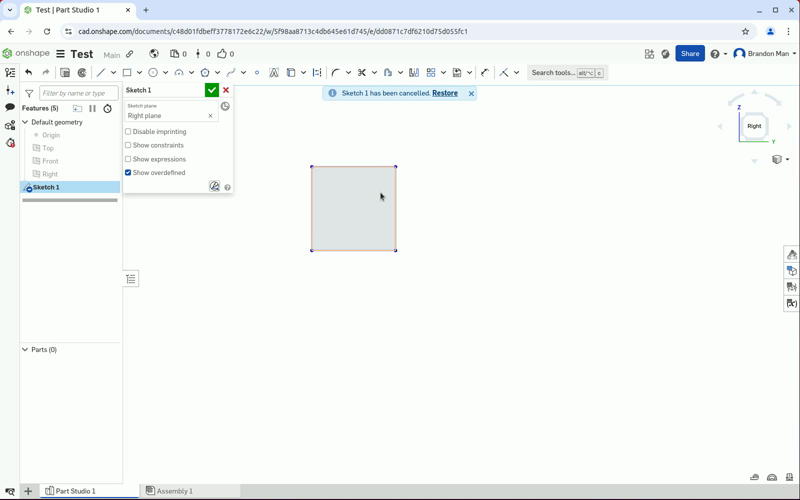
scroll(6)
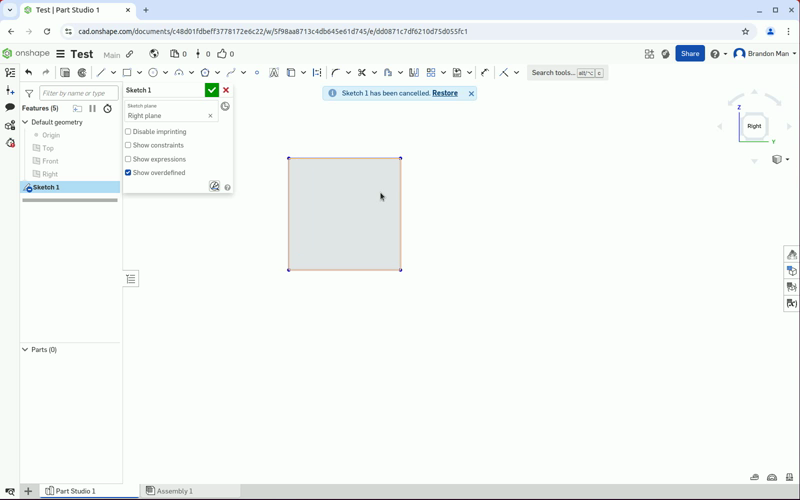
scroll(6)
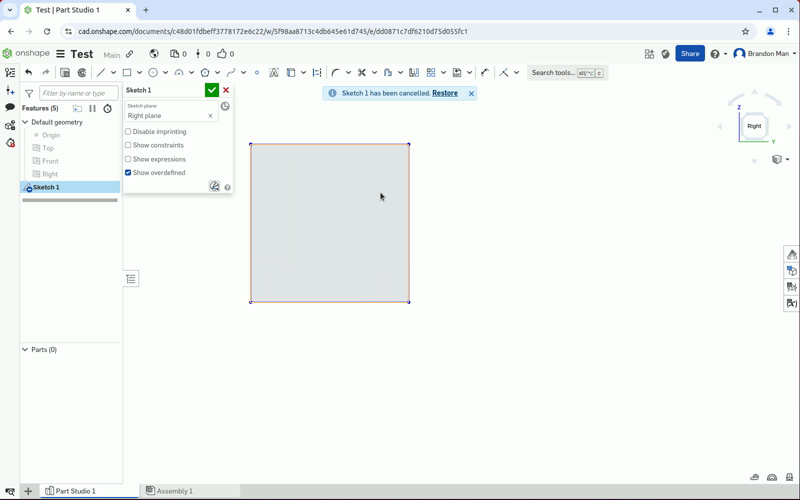
scroll(6)
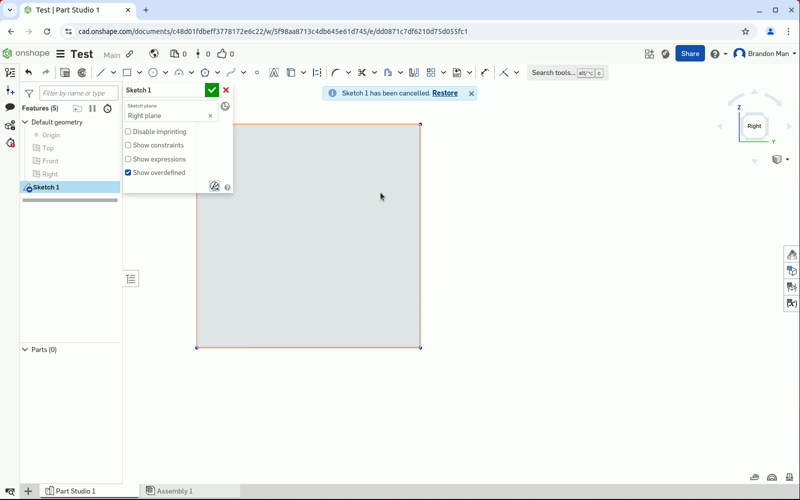
scroll(6)
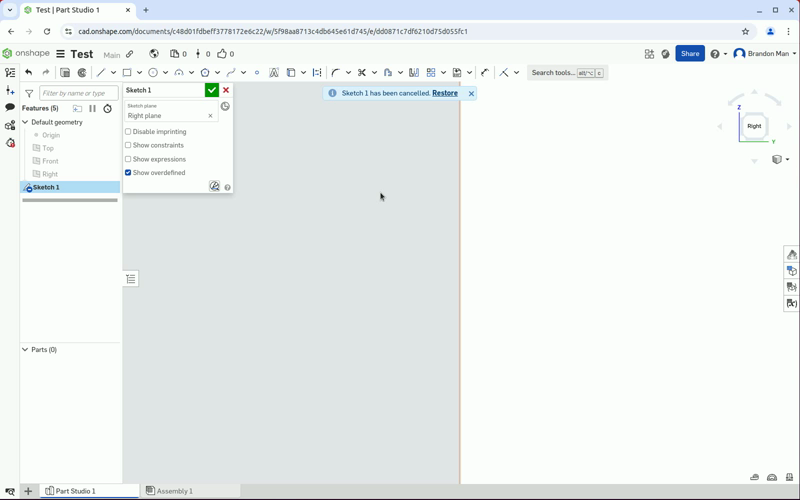
click(380, 192)
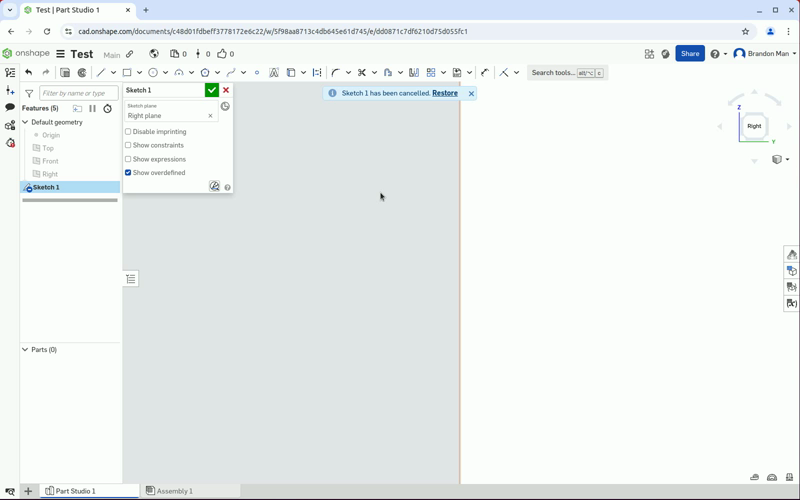
scroll(-6)
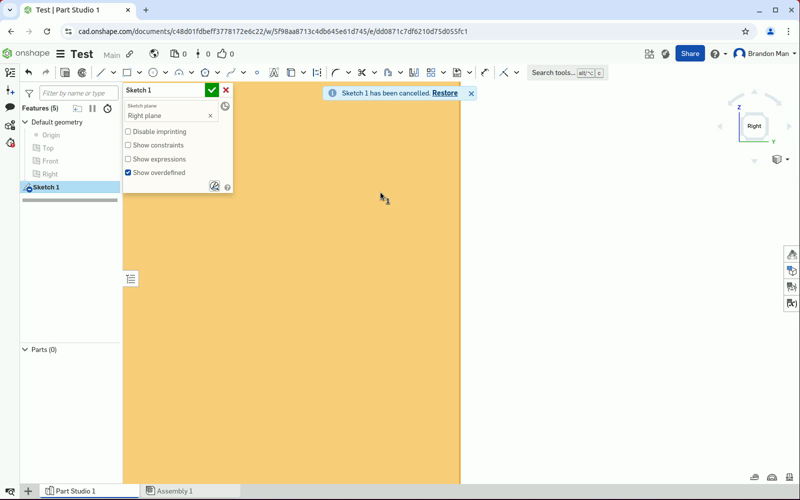
scroll(-6)
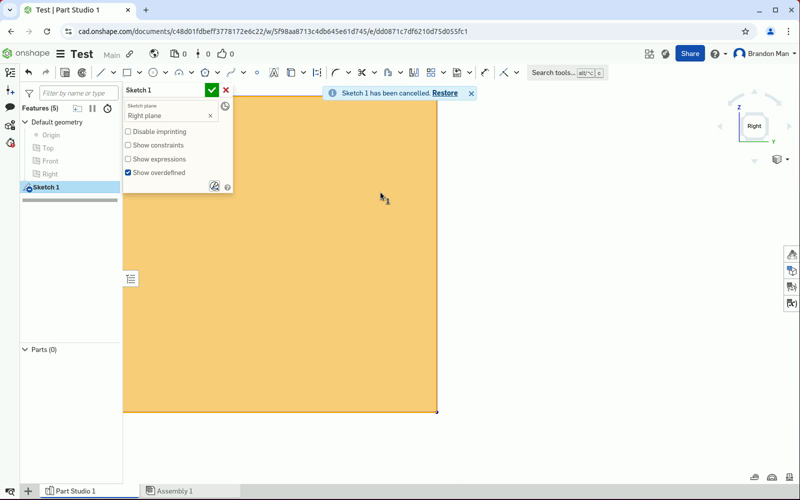
scroll(-6)
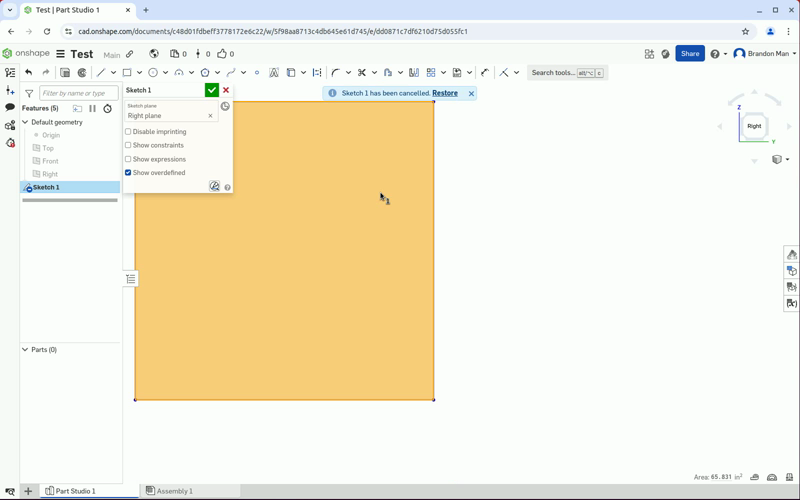
scroll(-6)
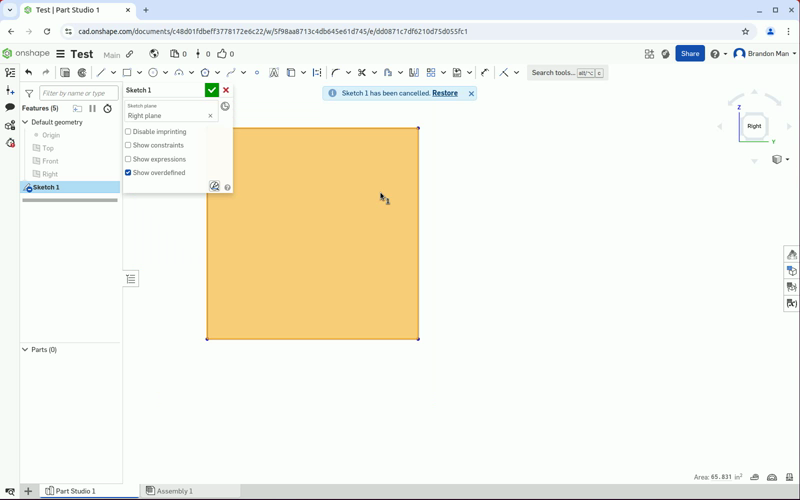
scroll(-6)
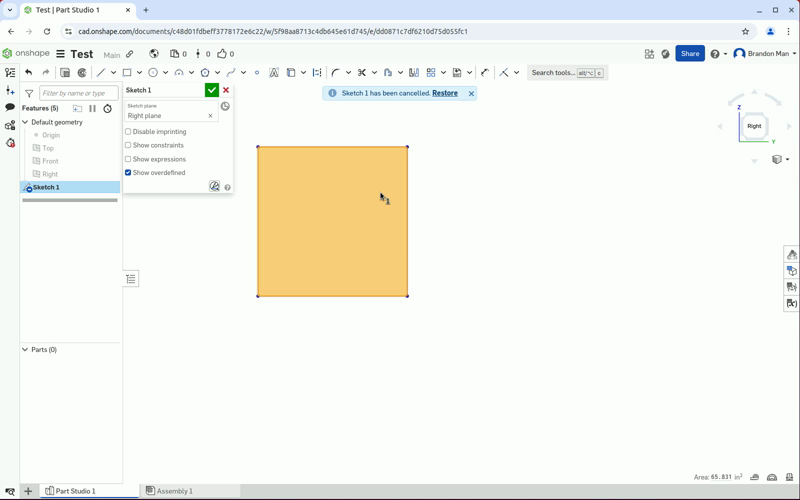
scroll(-6)
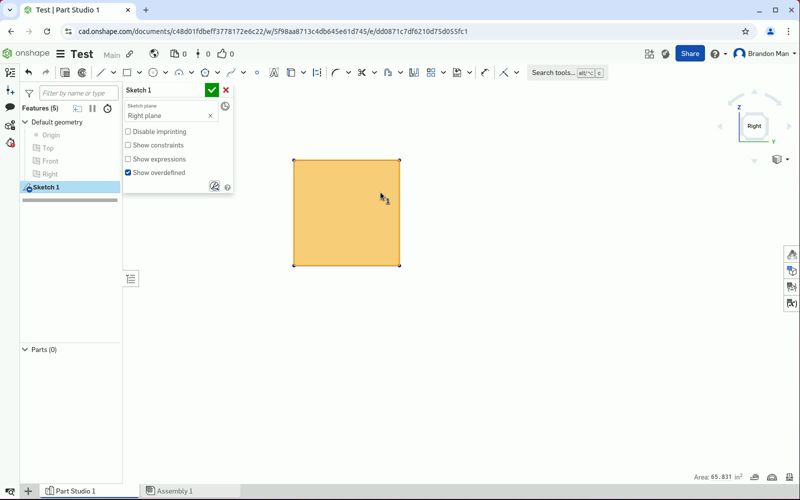
scroll(-6)
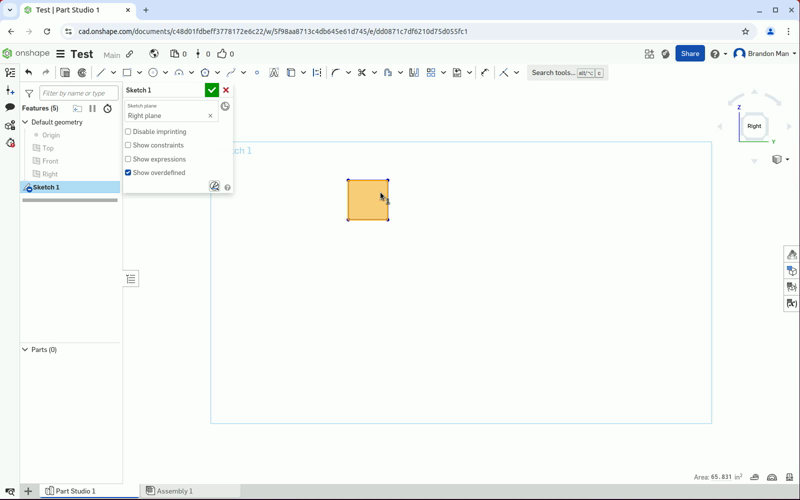
mouse_move(73, 352)
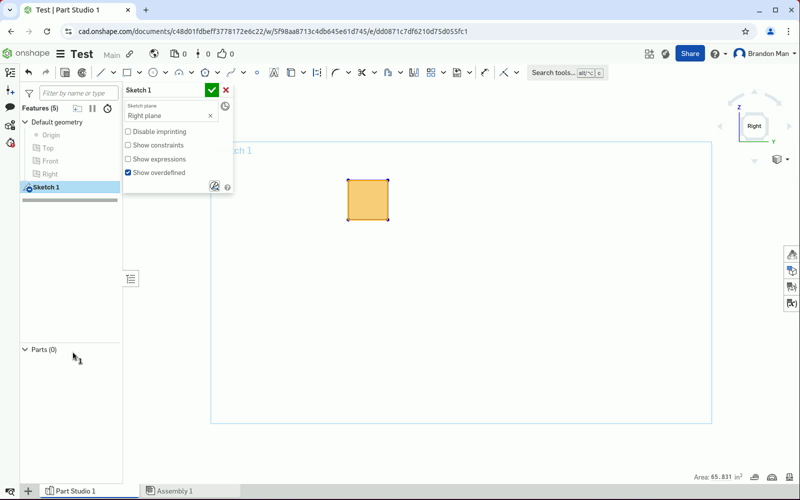
key(shift+y)
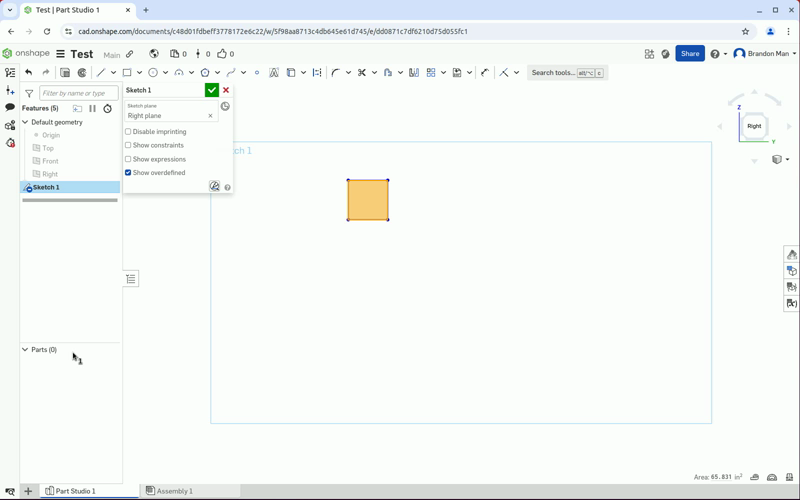
key(shift+e)
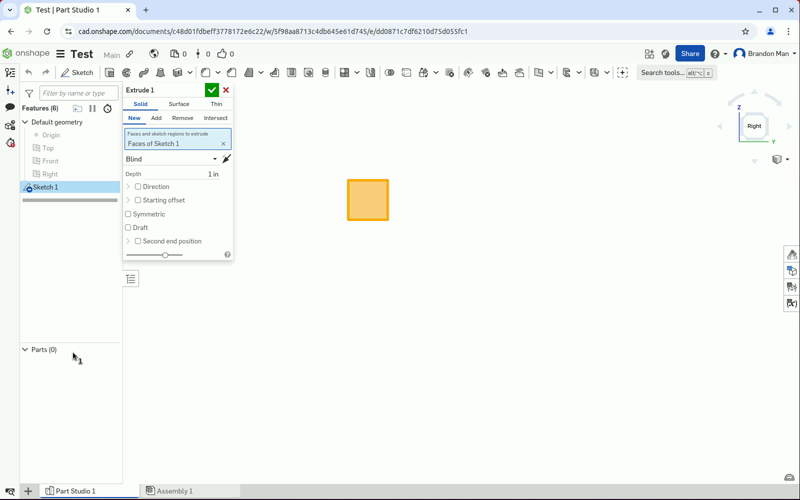
mouse_move(143, 106)
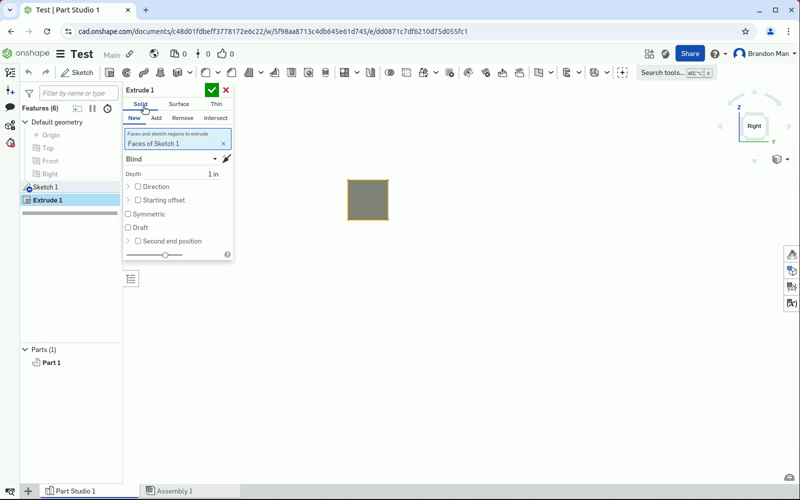
click(143, 106)
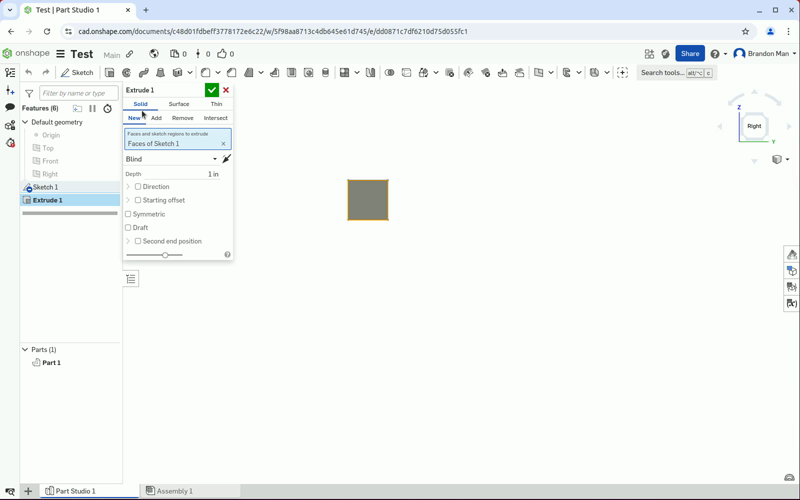
mouse_move(137, 120)
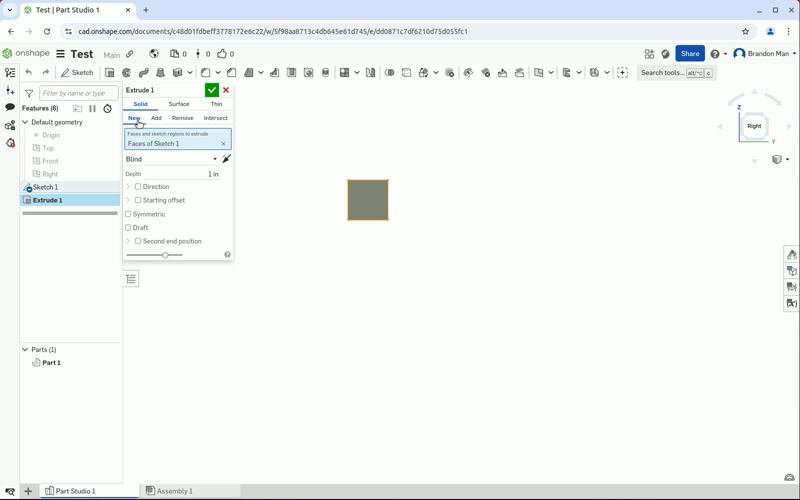
click(137, 120)
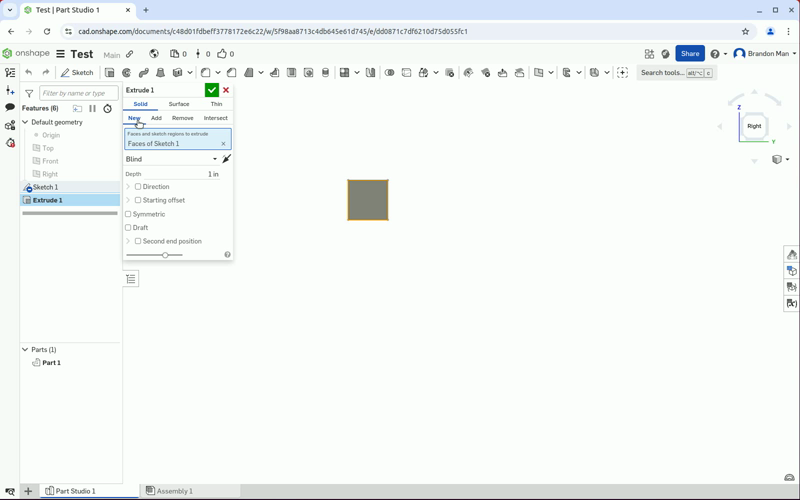
key(tab, 4)
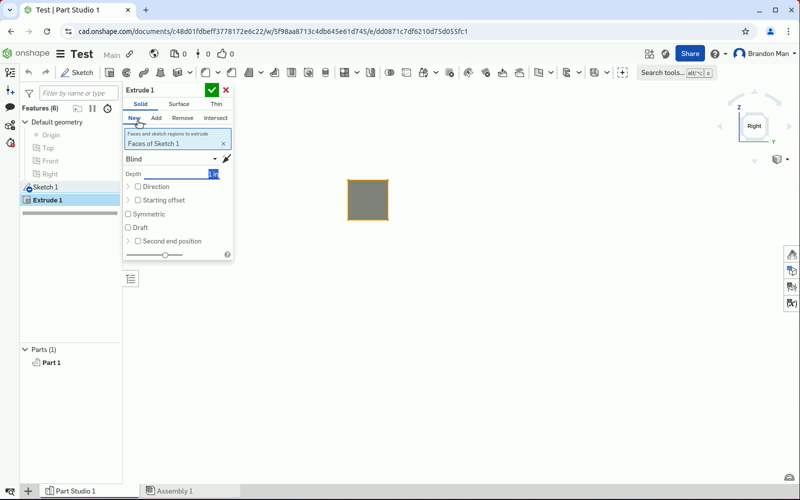
text(7.943)
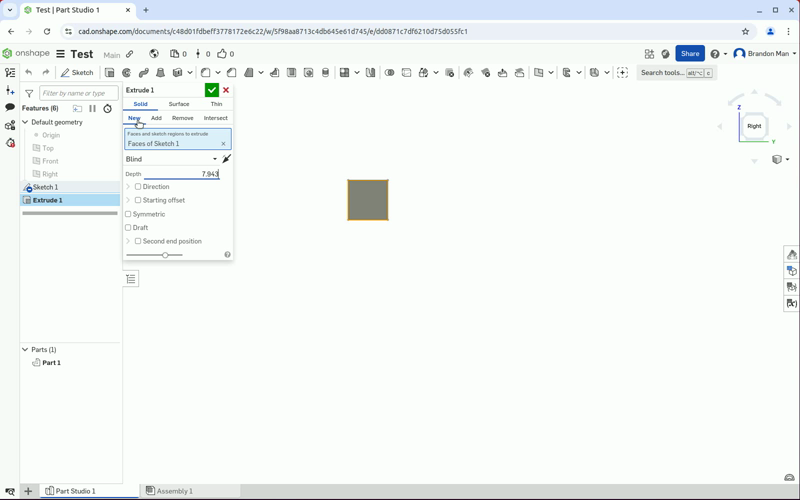
key(enter)
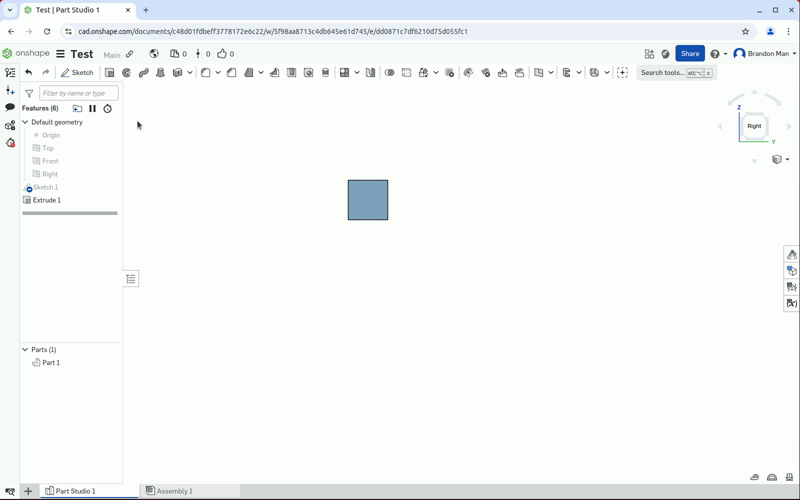
key(shift+h)
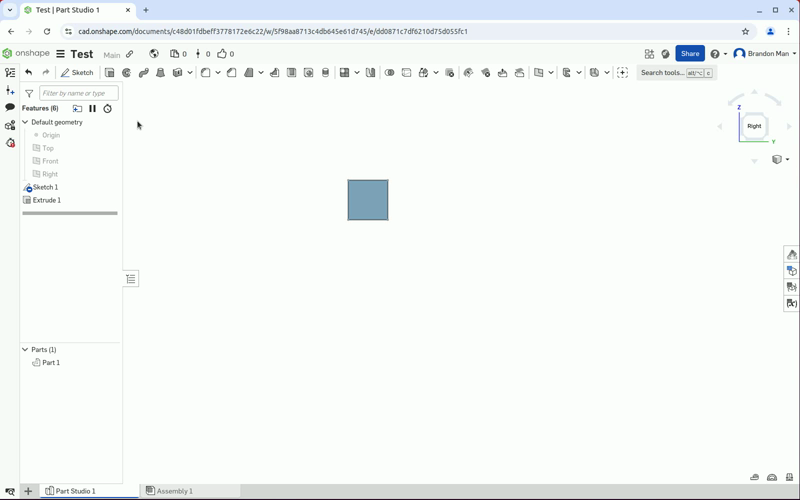
key(shift+h)
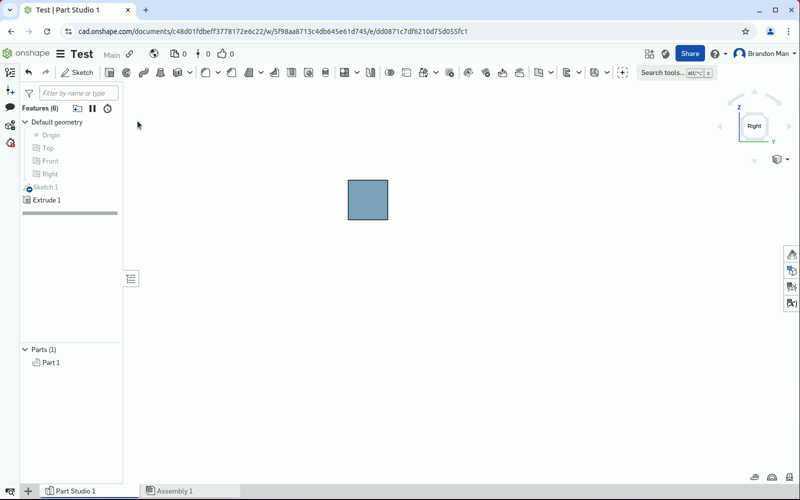
mouse_move(73, 189)
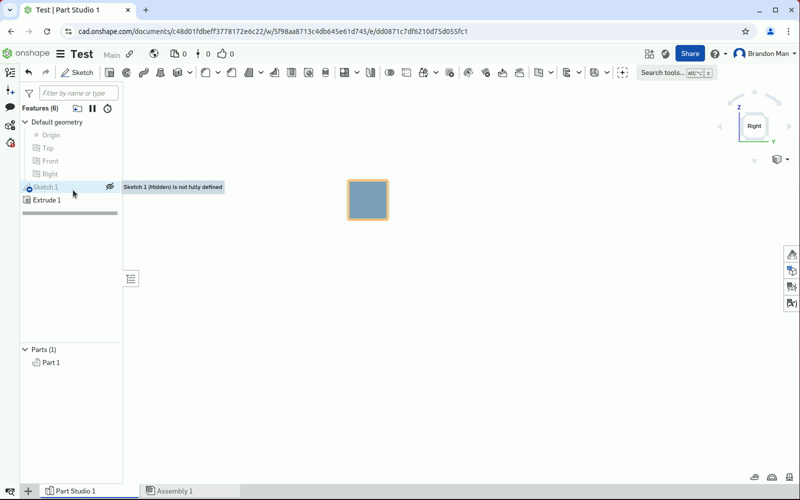
click(73, 189)
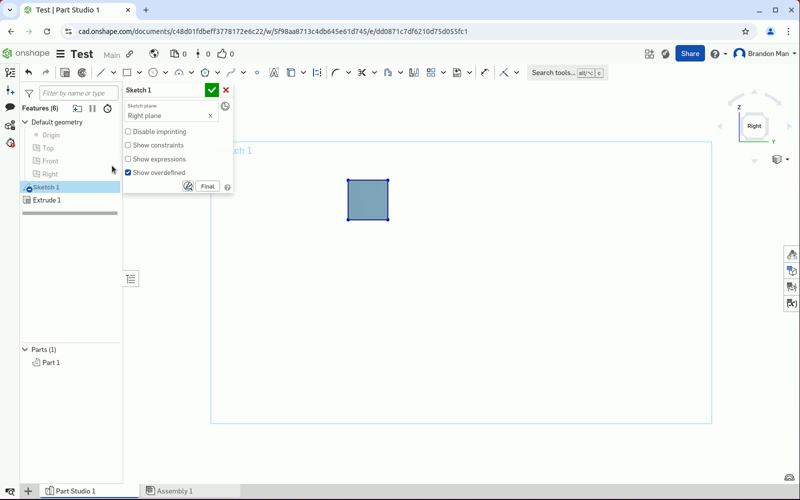
mouse_move(229, 92)
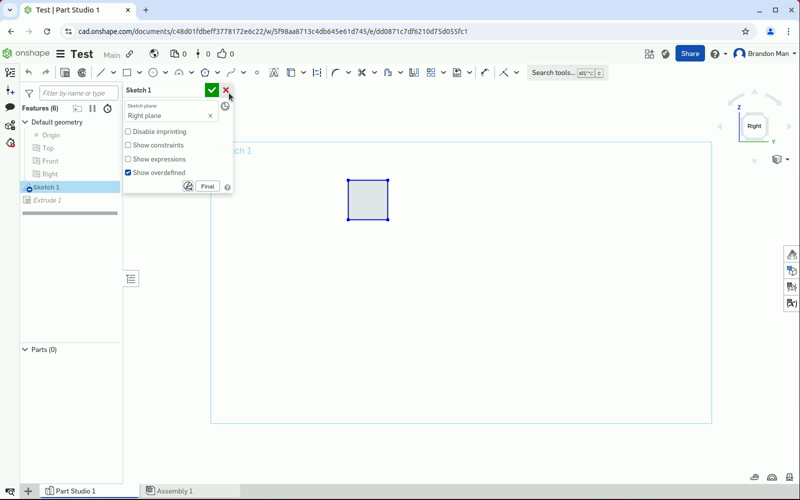
click(229, 92)
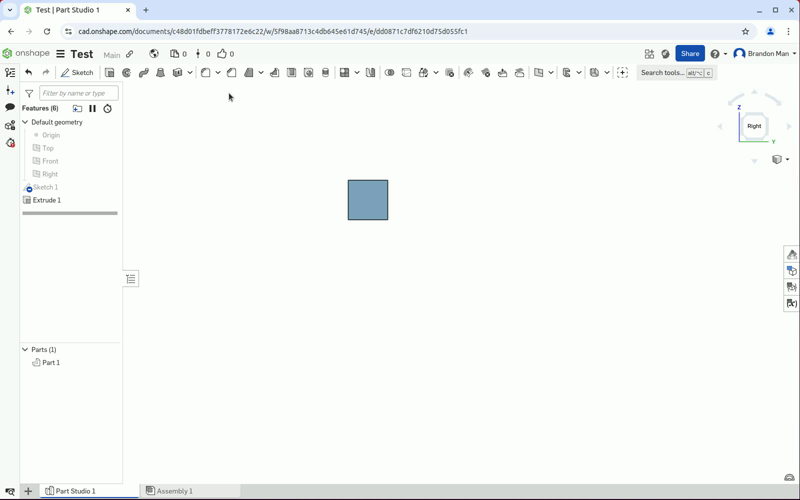
mouse_move(541, 75)
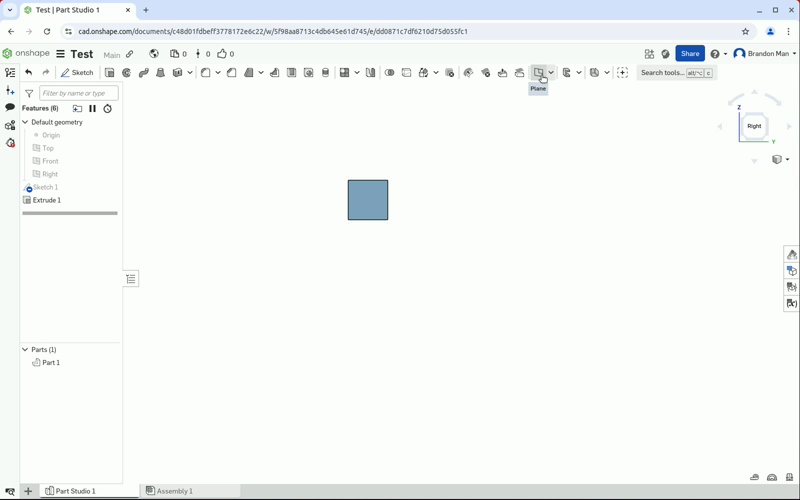
click(541, 75)
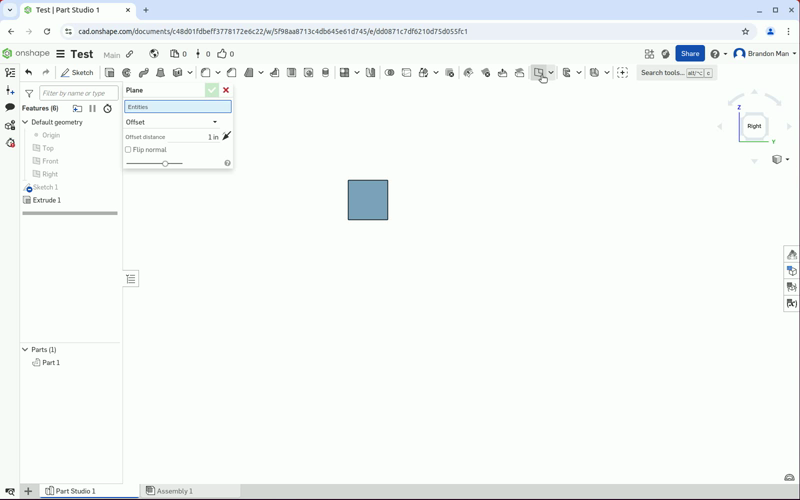
mouse_move(73, 176)
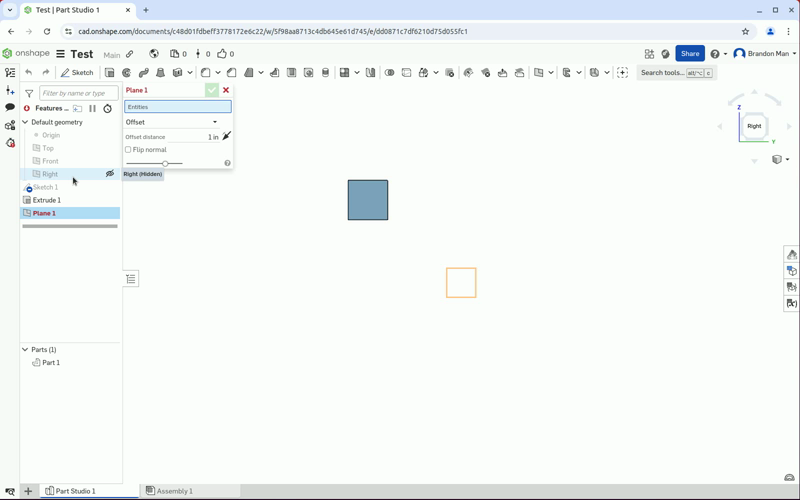
click(73, 176)
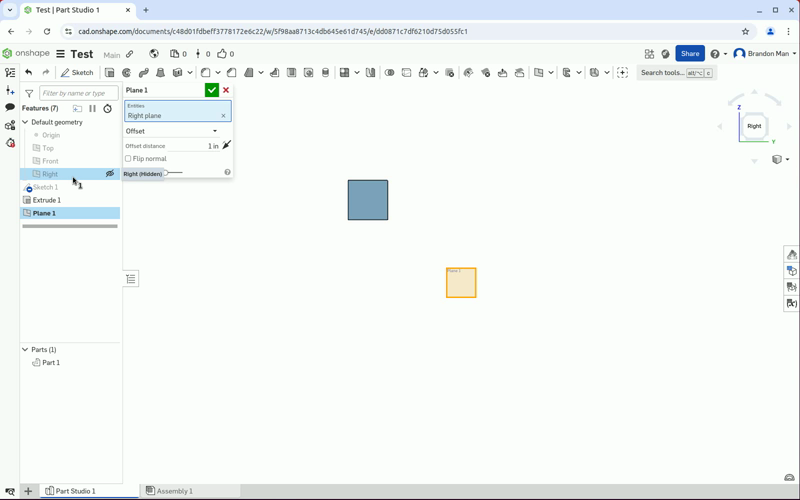
key(tab, 2)
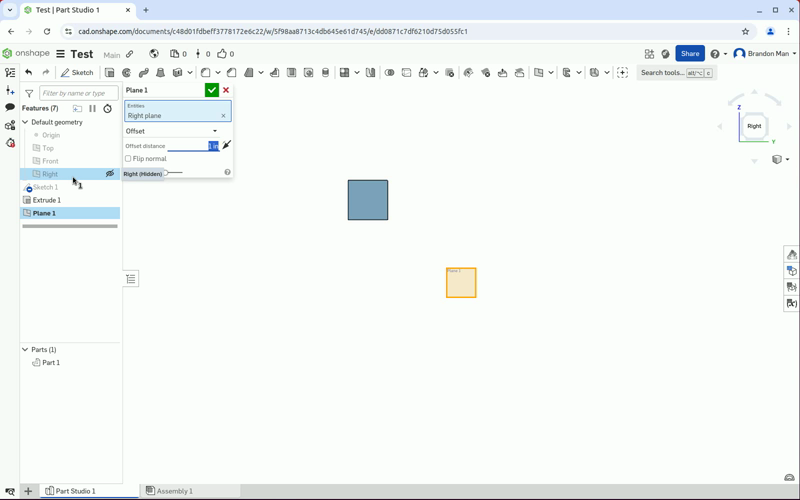
text(7.949)
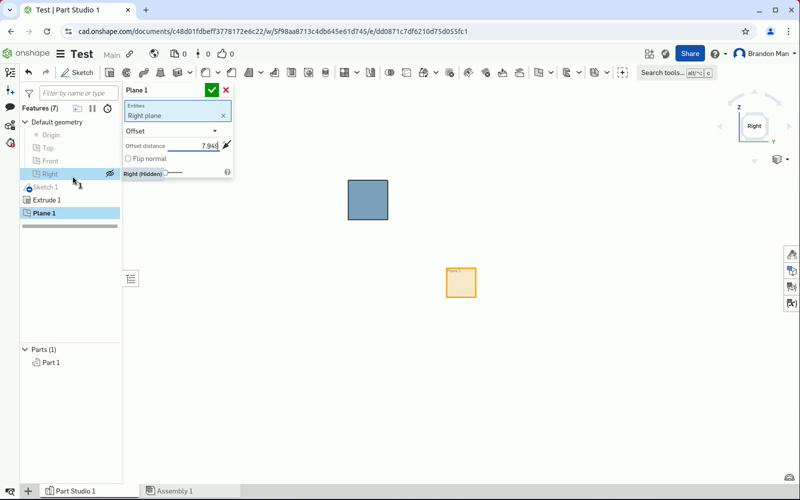
key(enter, 2)
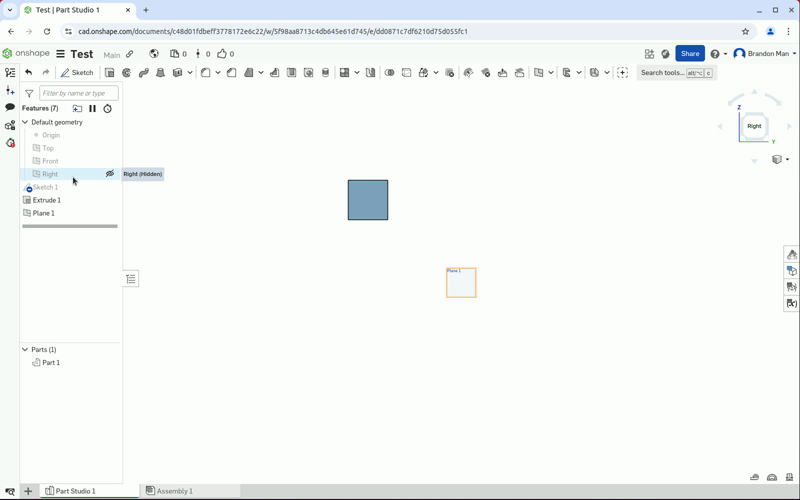
key(shift+s)
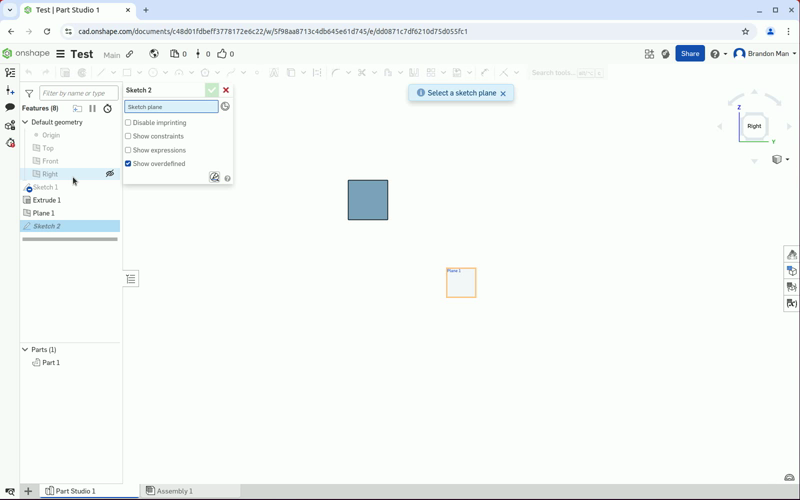
mouse_move(73, 215)
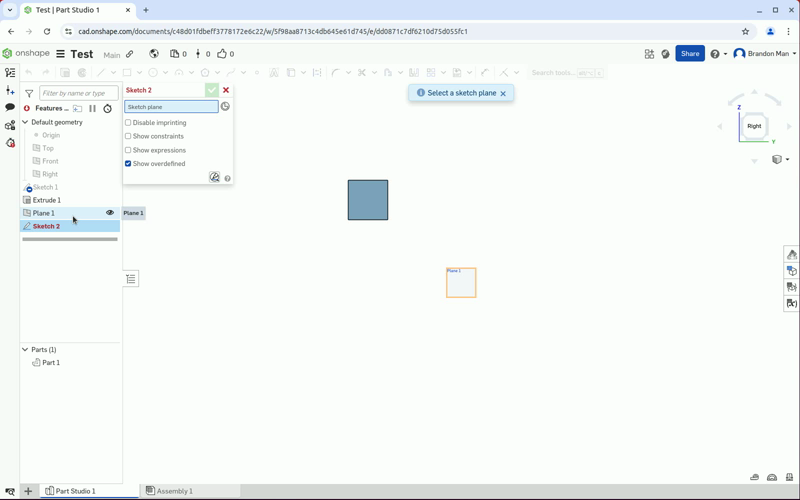
click(73, 215)
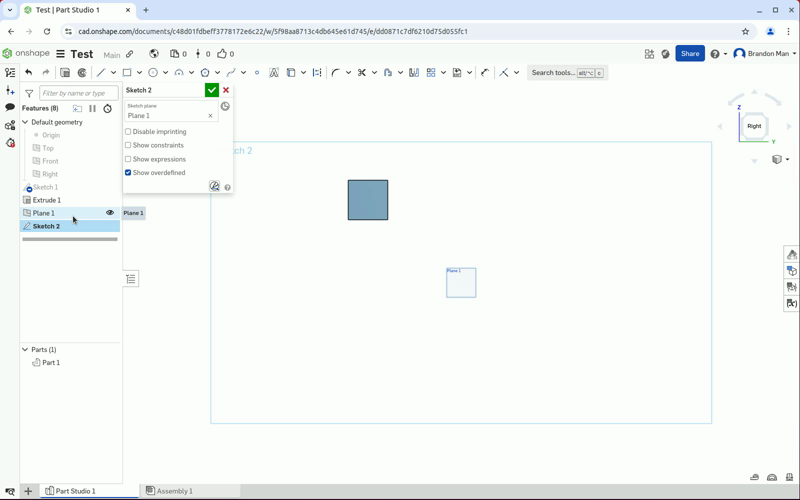
mouse_move(73, 352)
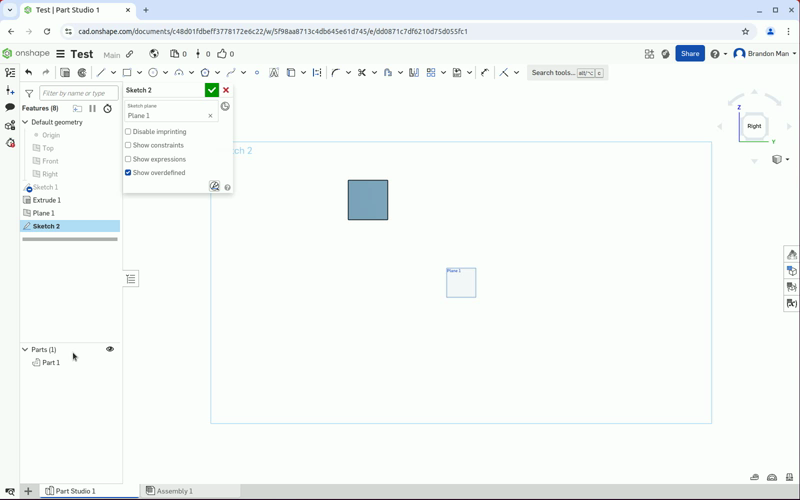
key(y)
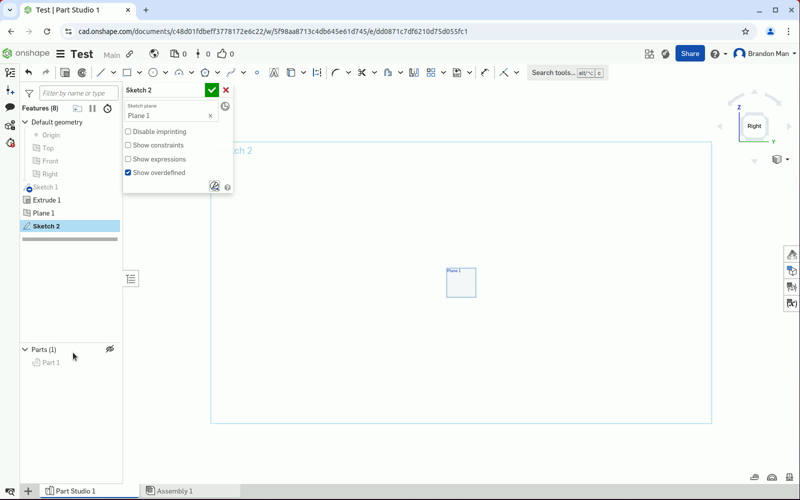
key(l)
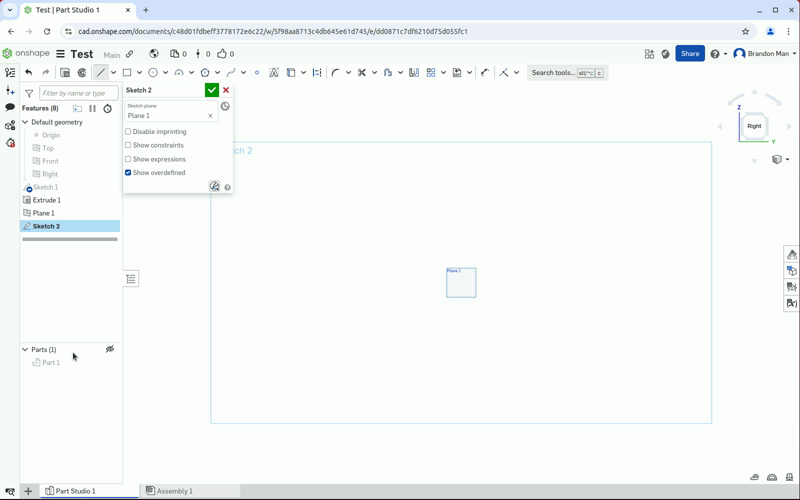
key_down(shift)
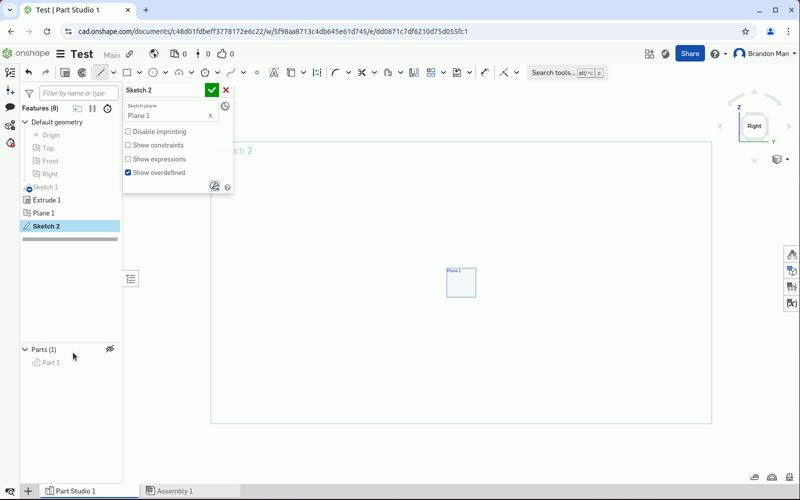
mouse_move(361, 219)
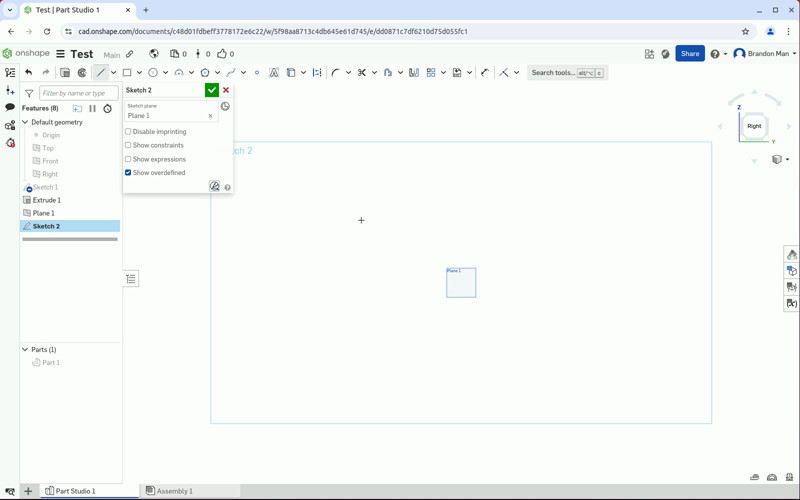
click(361, 219)
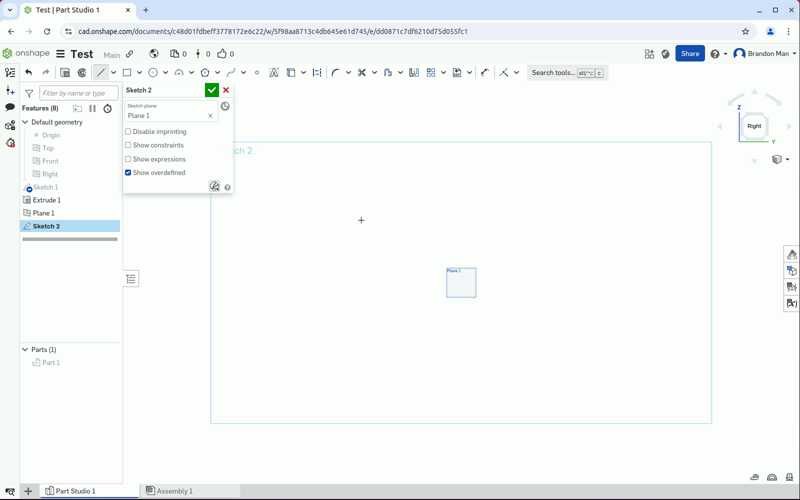
key_up(shift)
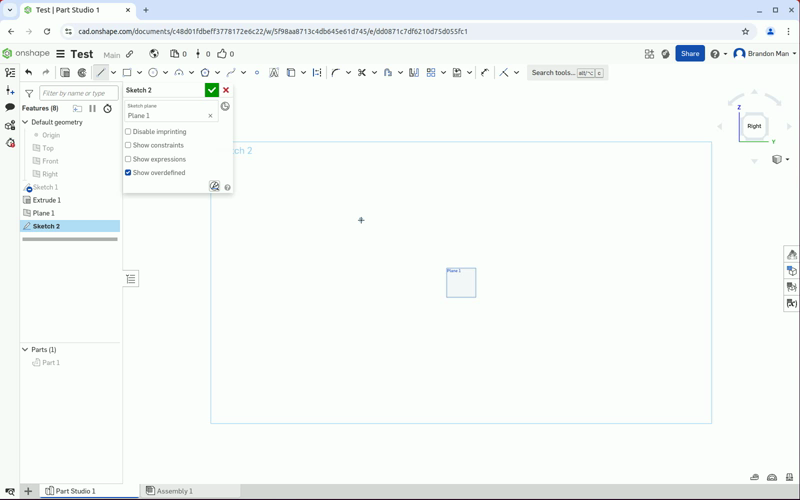
key_down(shift)
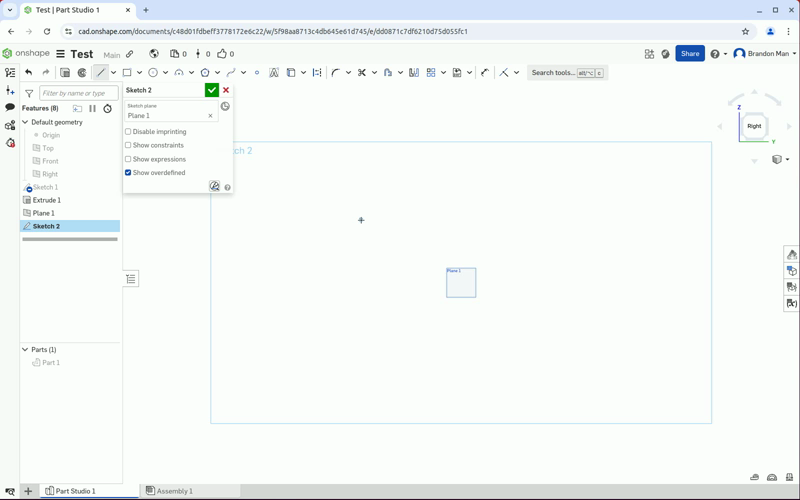
mouse_move(391, 219)
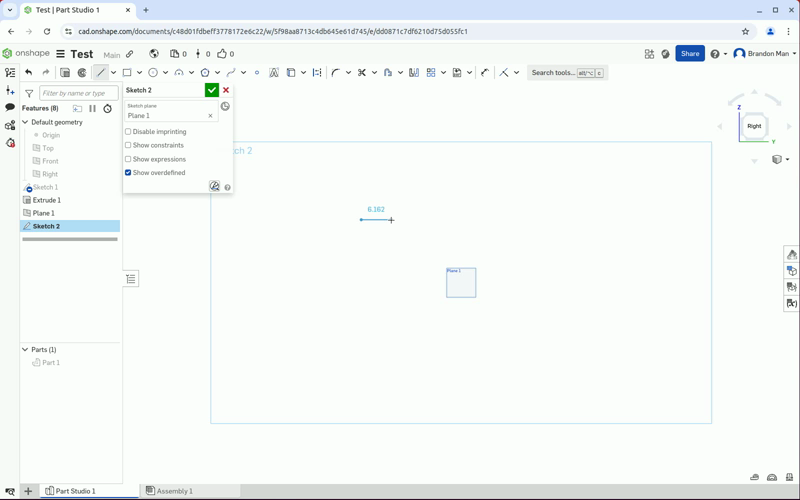
mouse_move(387, 219)
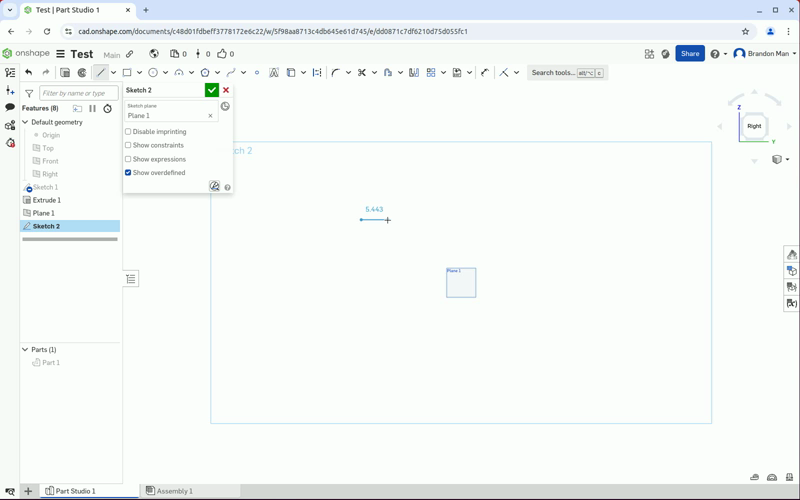
click(387, 219)
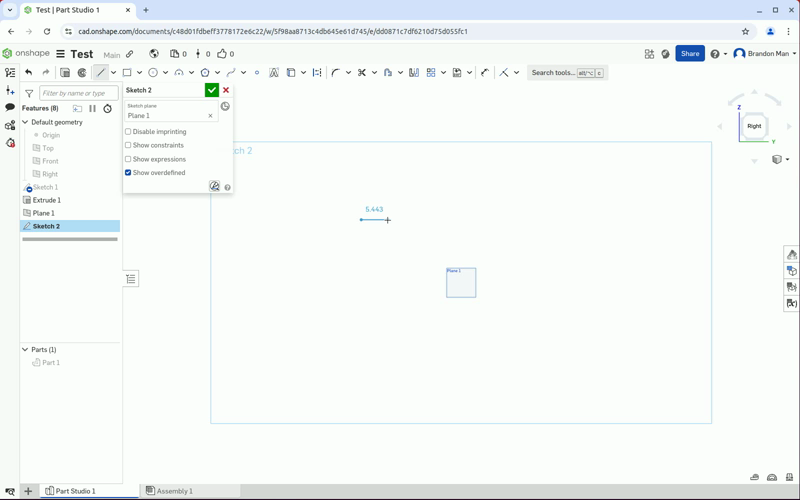
key_up(shift)
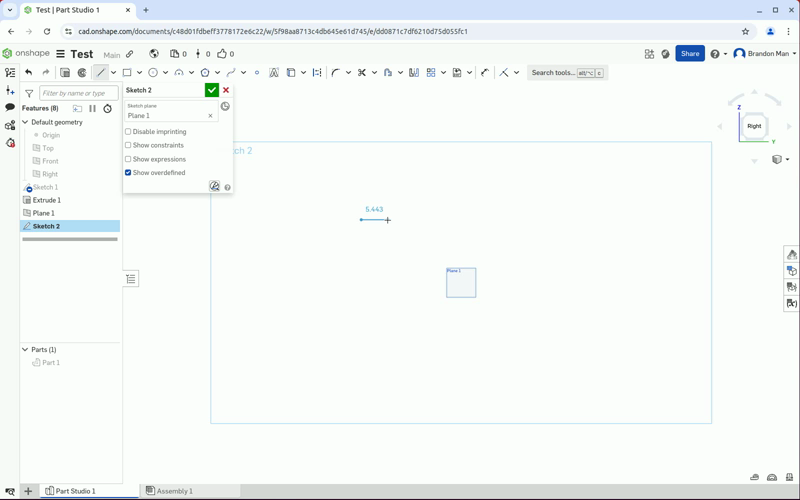
key_down(shift)
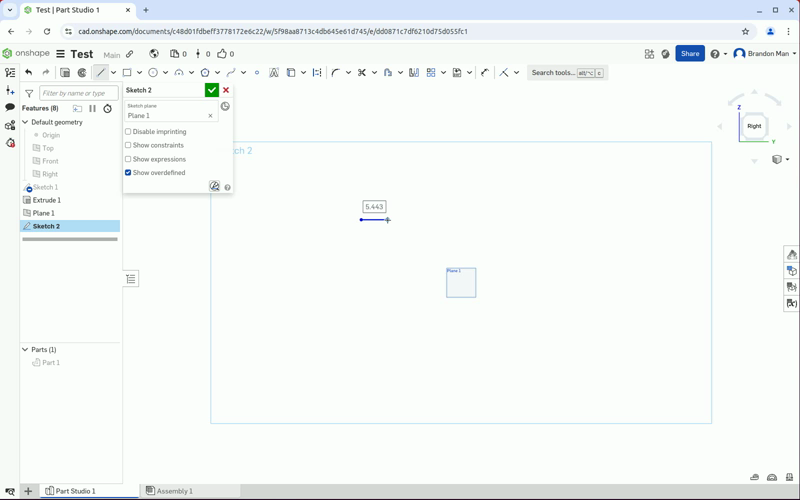
mouse_move(417, 219)
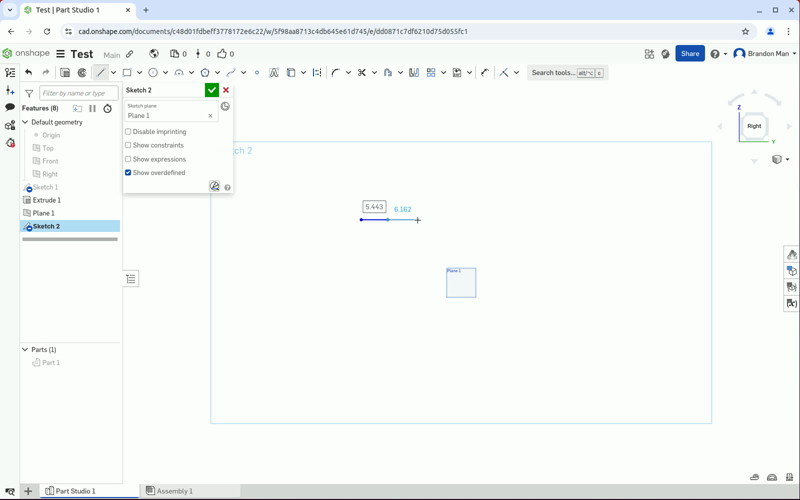
mouse_move(387, 192)
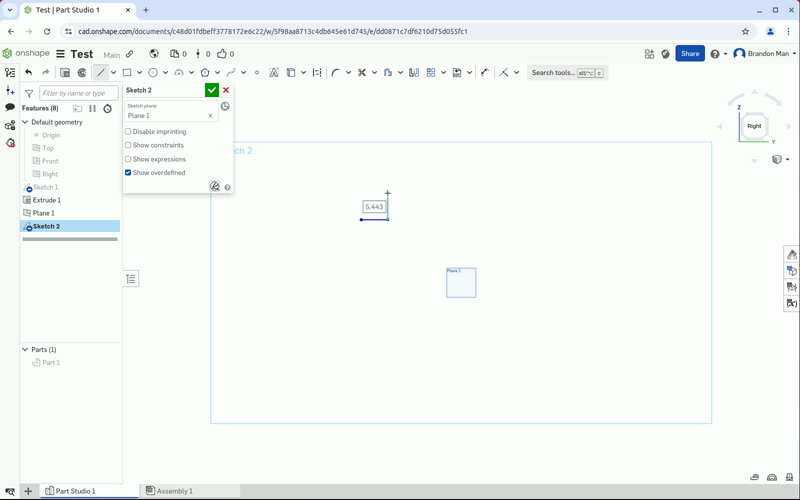
click(387, 192)
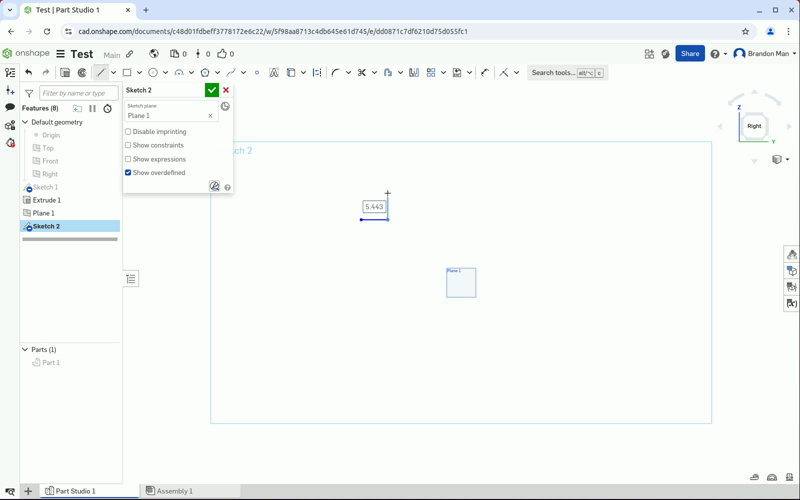
key_up(shift)
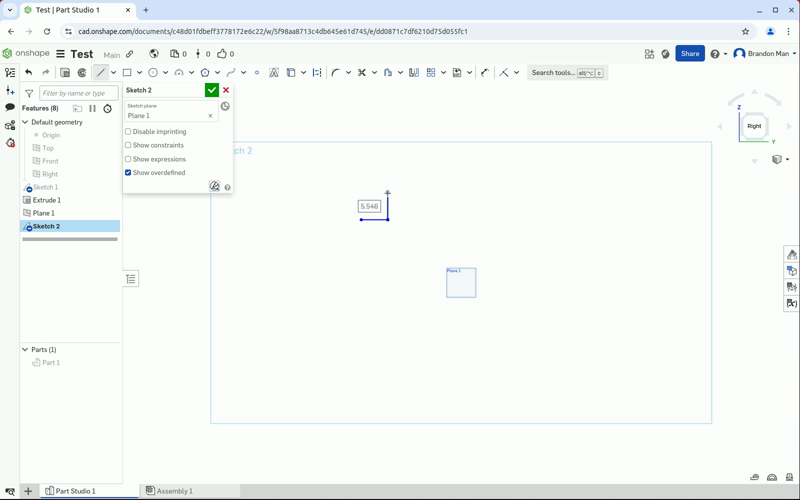
mouse_move(417, 192)
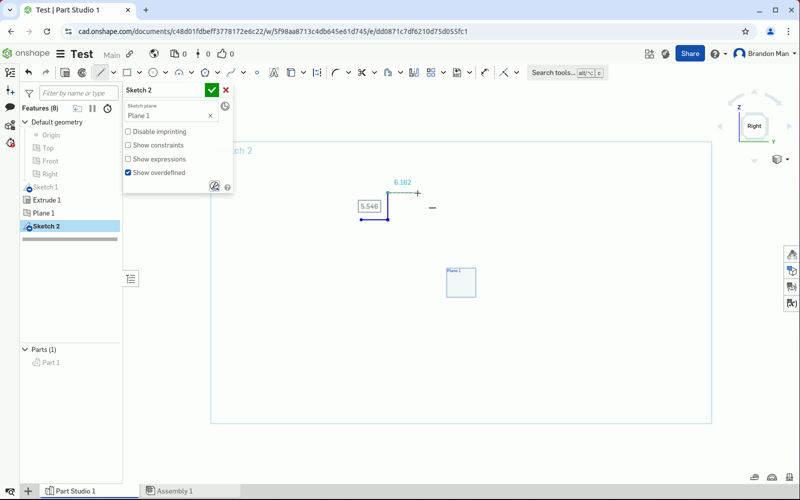
key_down(shift)
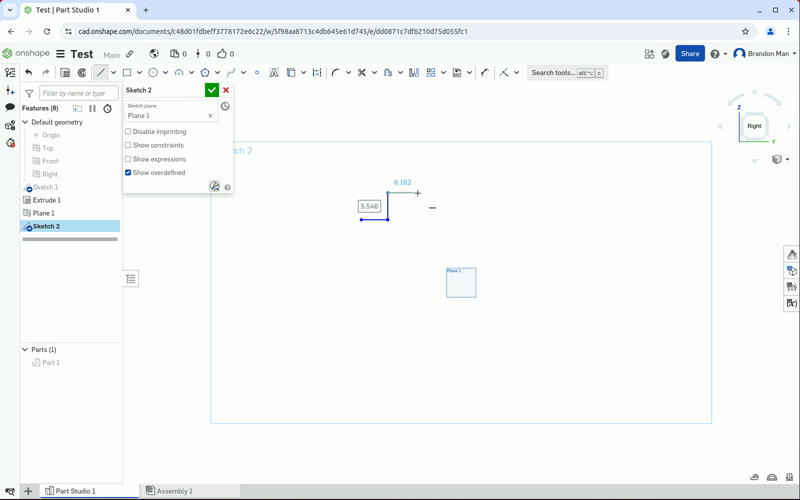
mouse_move(361, 219)
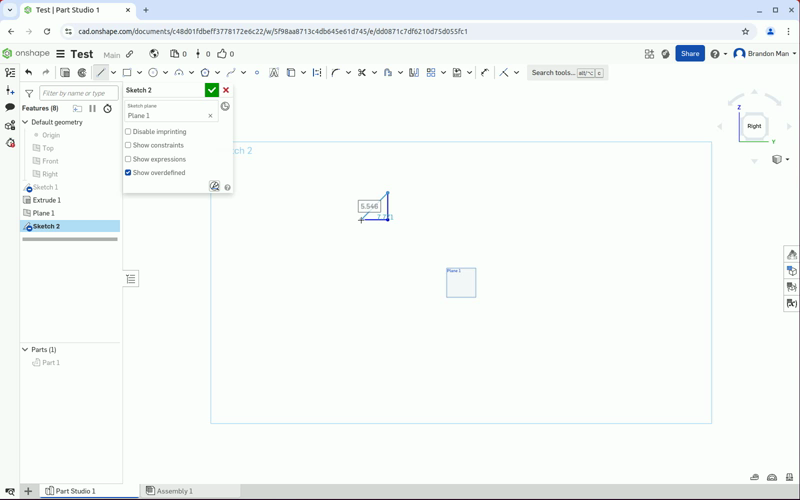
key_up(shift)
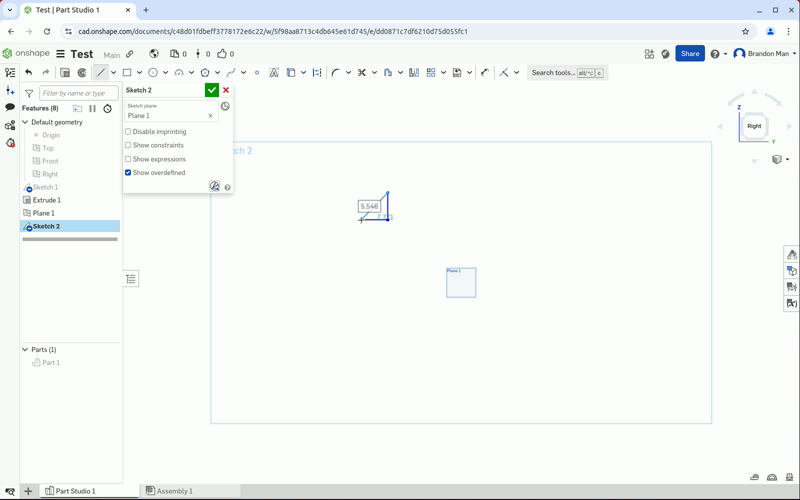
click(361, 219)
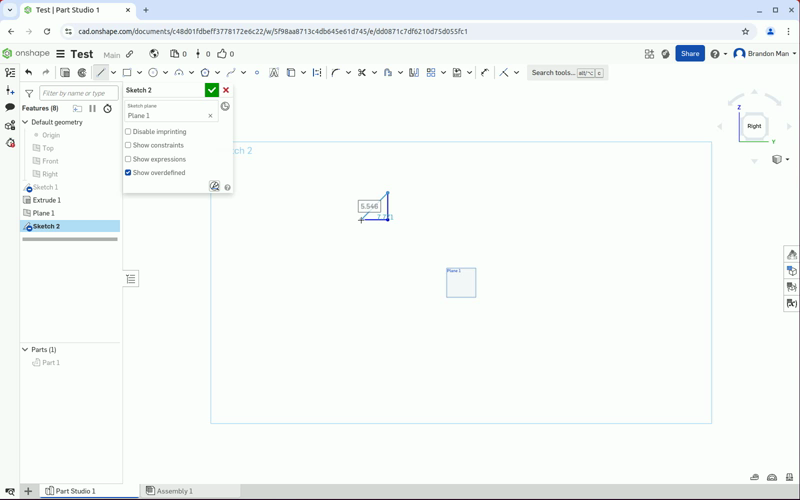
key(esc)
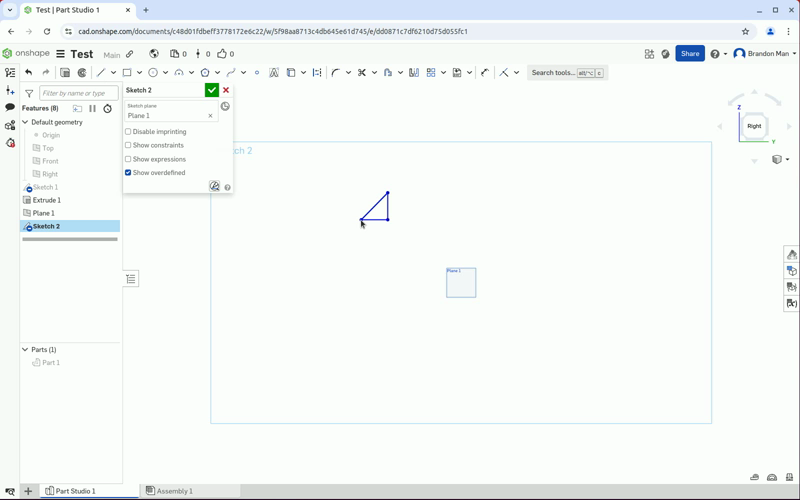
mouse_move(370, 217)
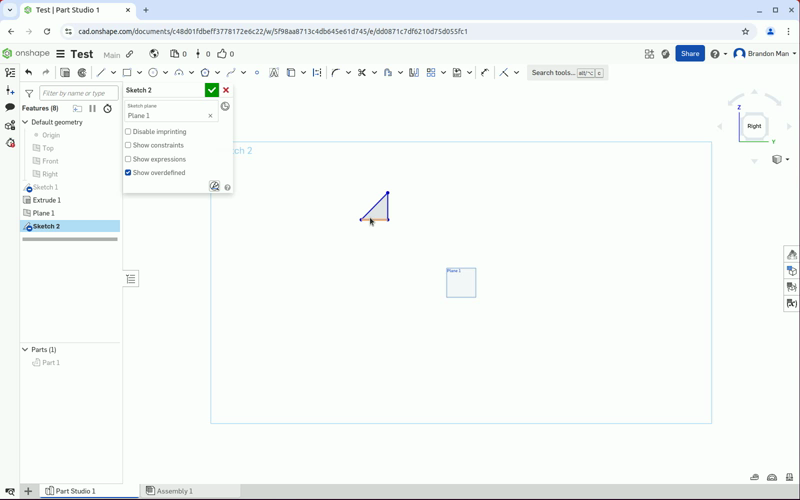
scroll(6)
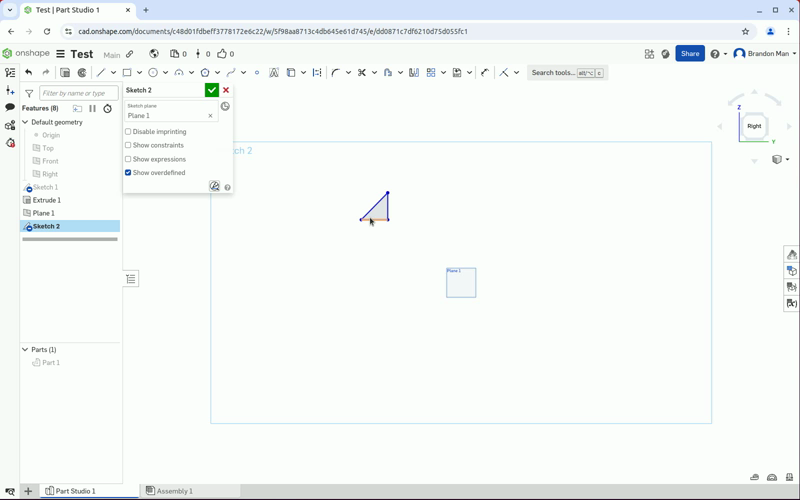
scroll(6)
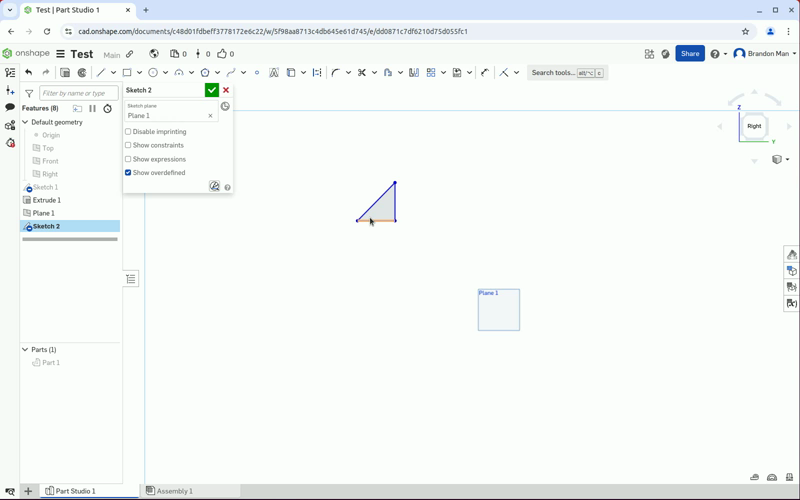
scroll(6)
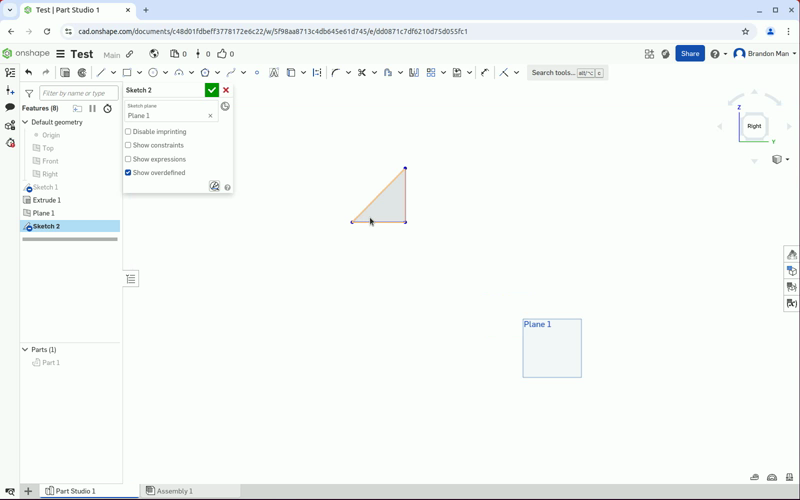
scroll(6)
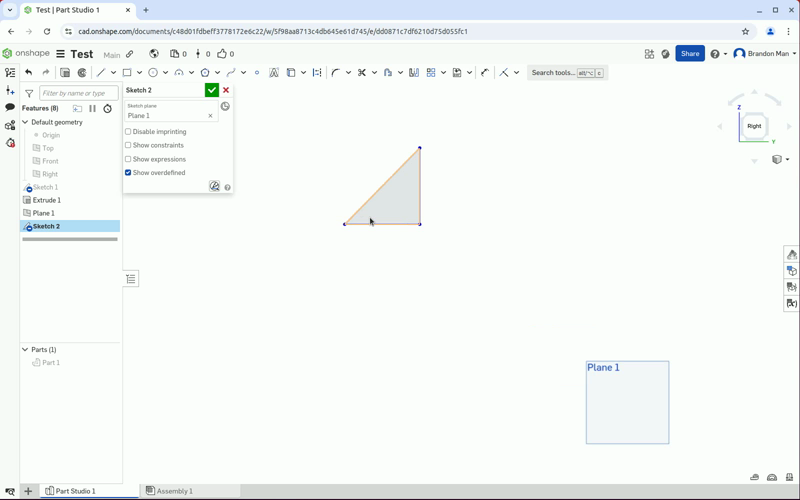
scroll(6)
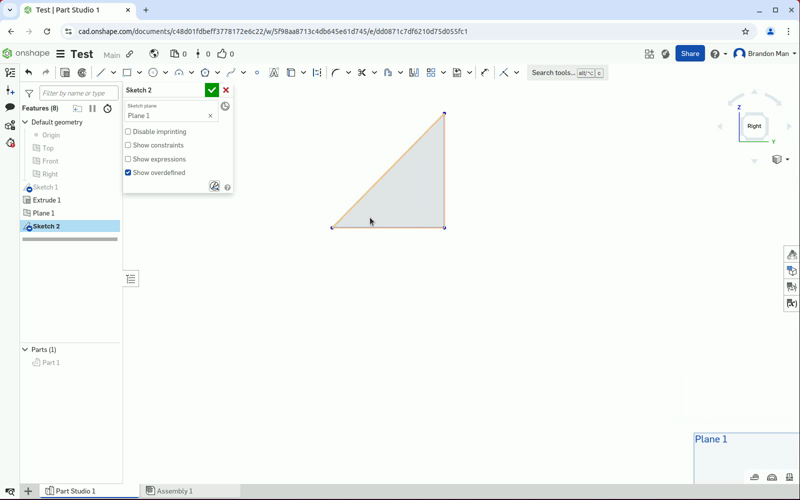
scroll(6)
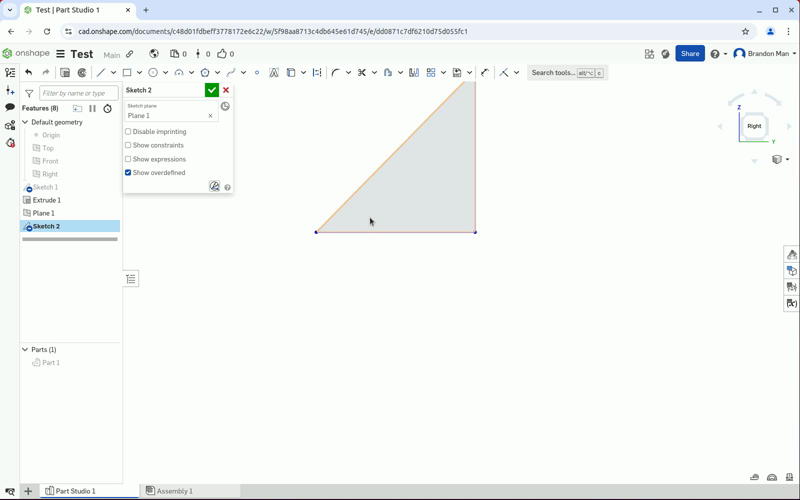
scroll(6)
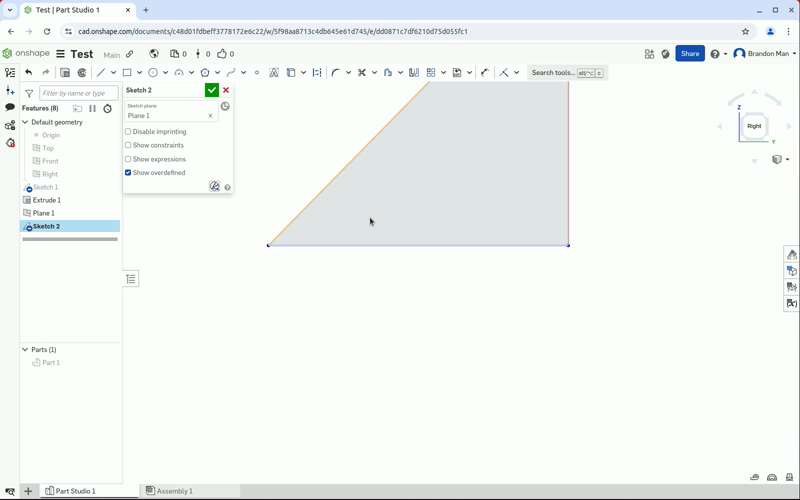
click(370, 217)
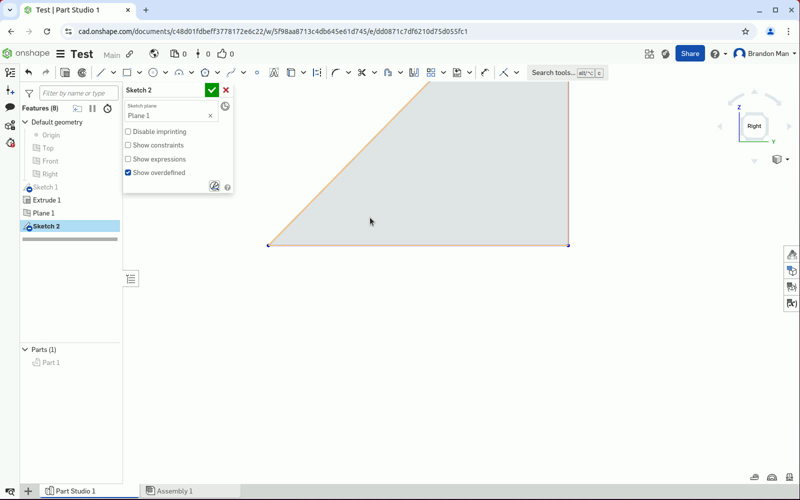
scroll(-6)
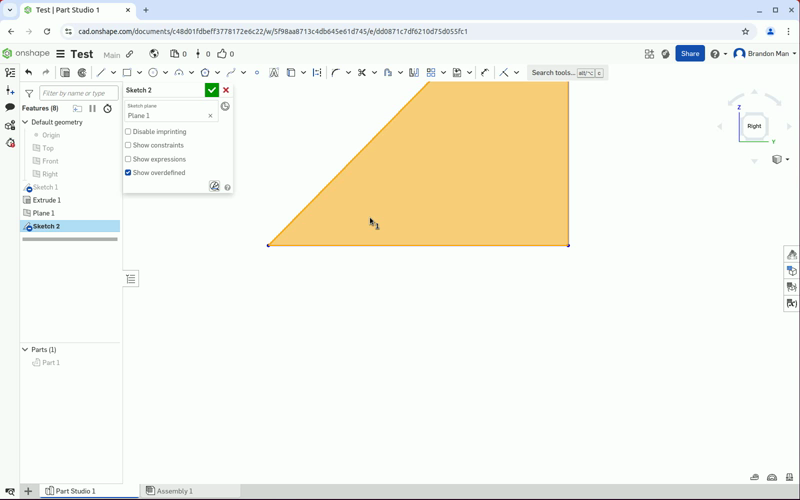
scroll(-6)
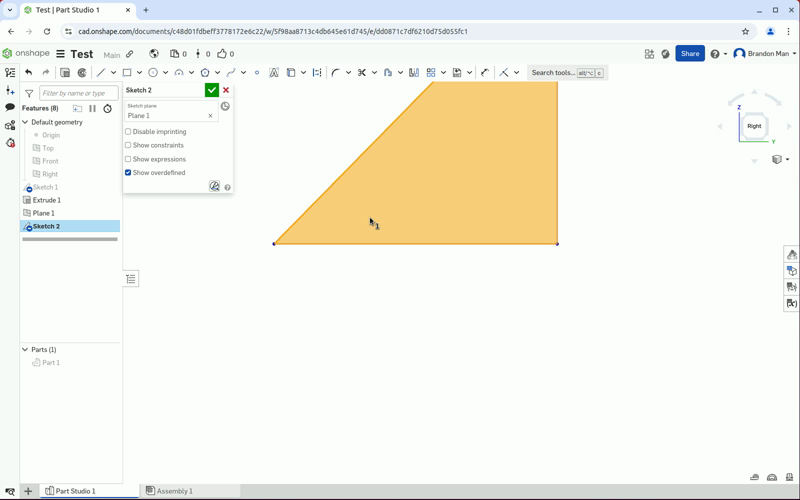
scroll(-6)
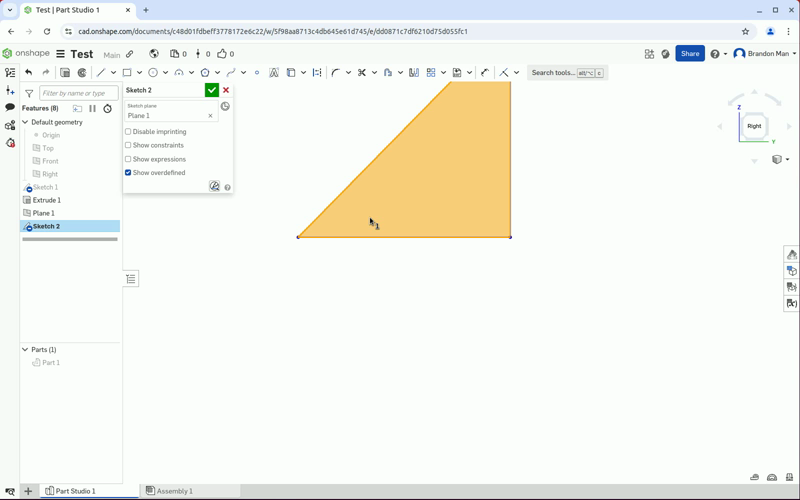
scroll(-6)
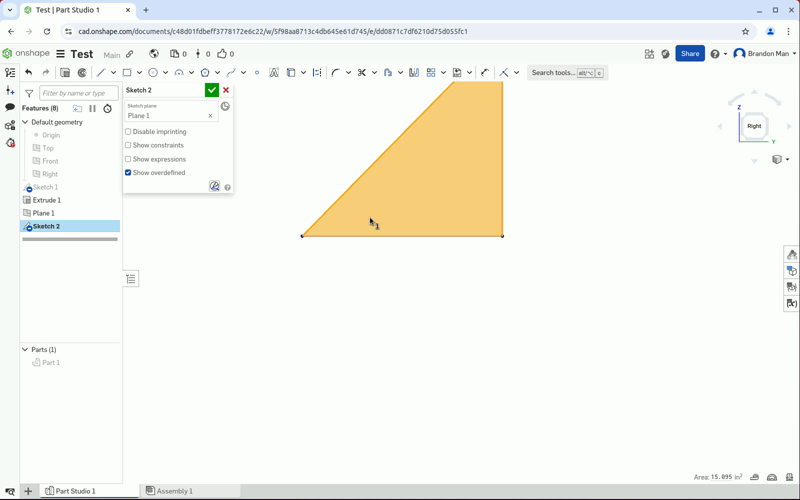
scroll(-6)
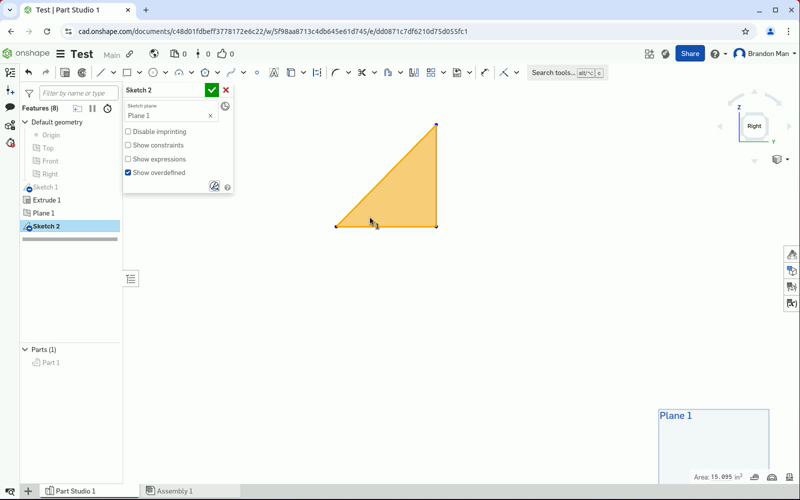
scroll(-6)
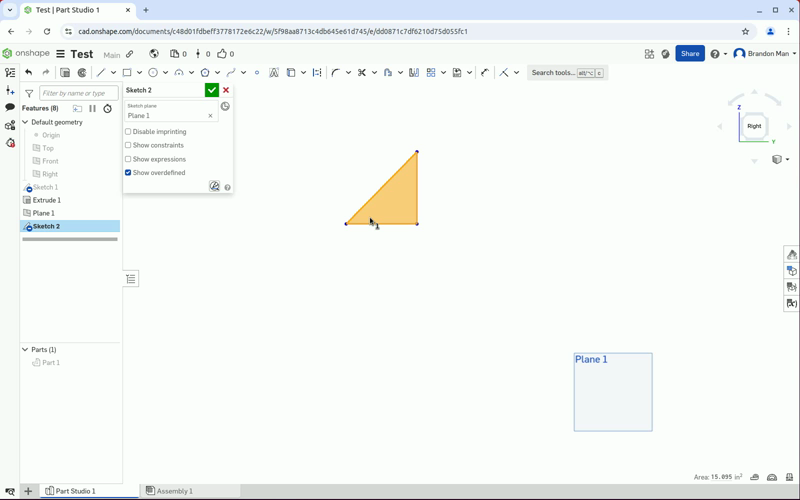
scroll(-6)
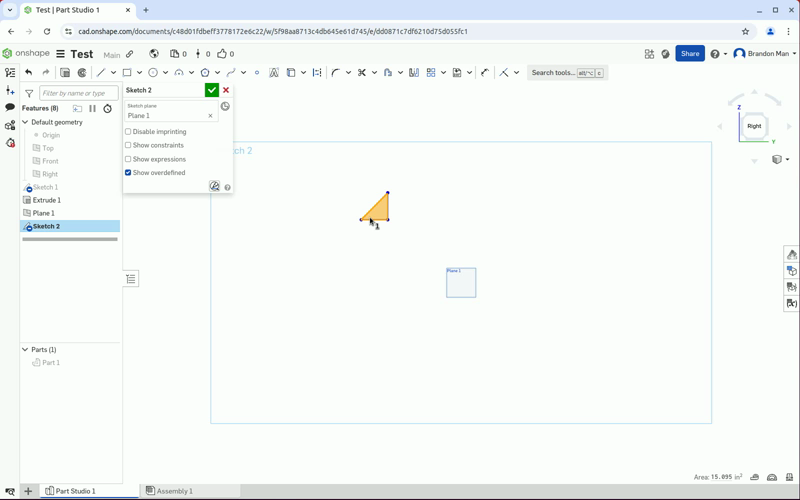
mouse_move(73, 352)
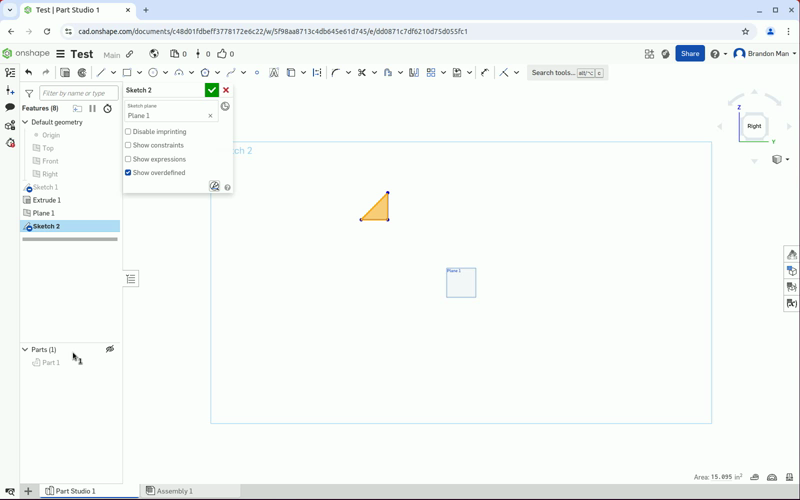
key(shift+y)
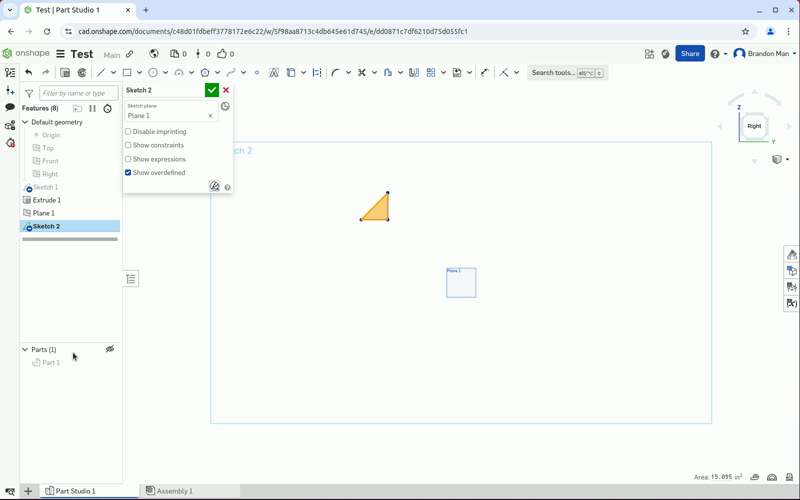
key(shift+e)
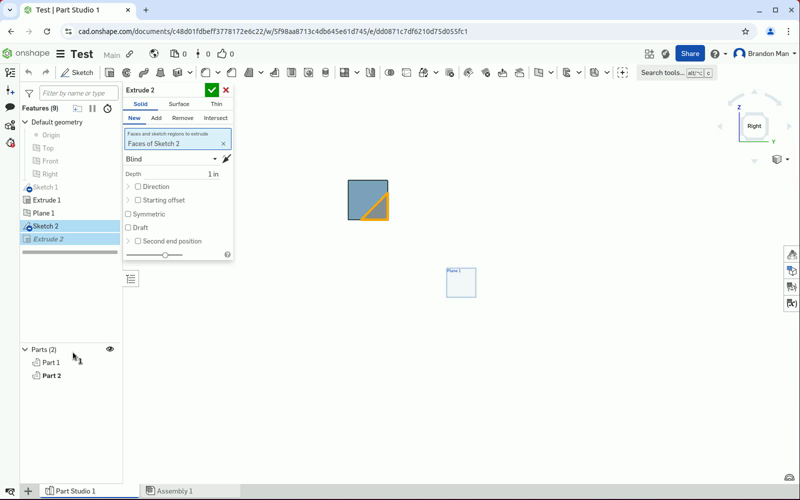
mouse_move(143, 106)
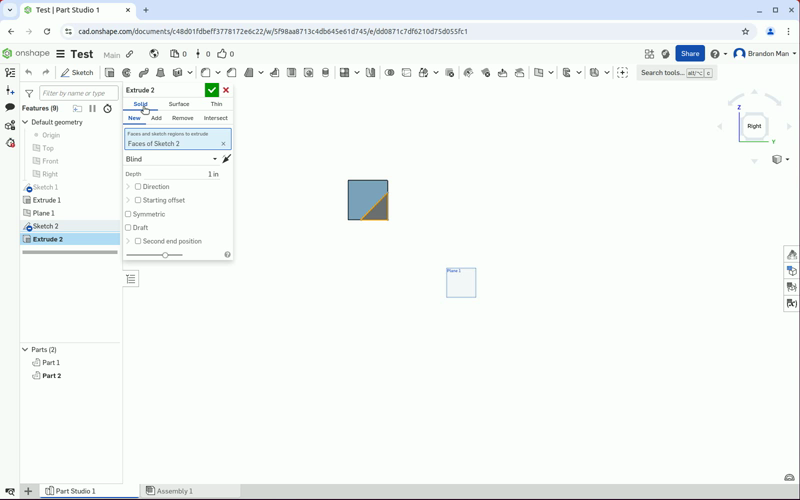
click(143, 106)
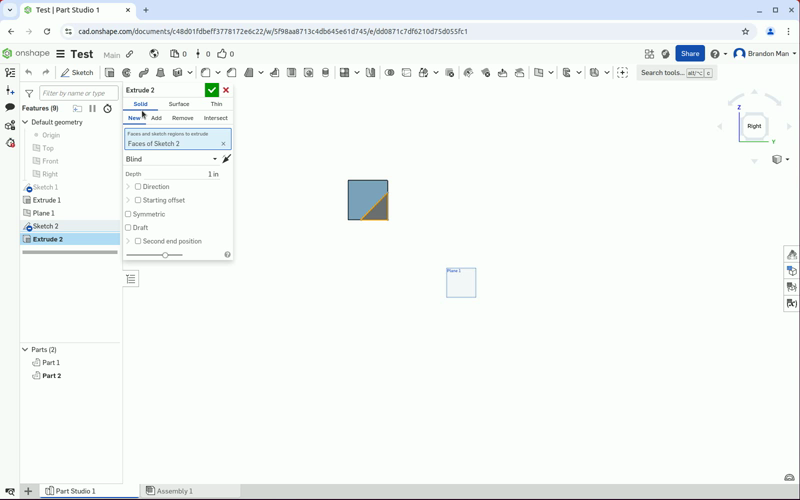
mouse_move(137, 120)
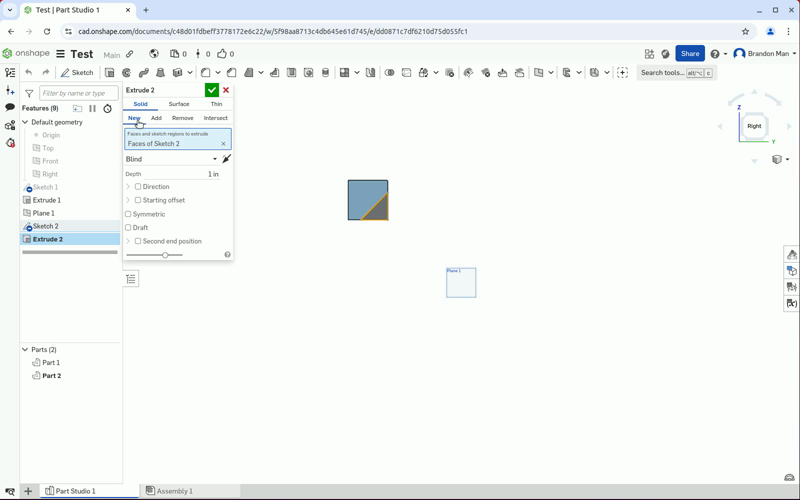
click(137, 120)
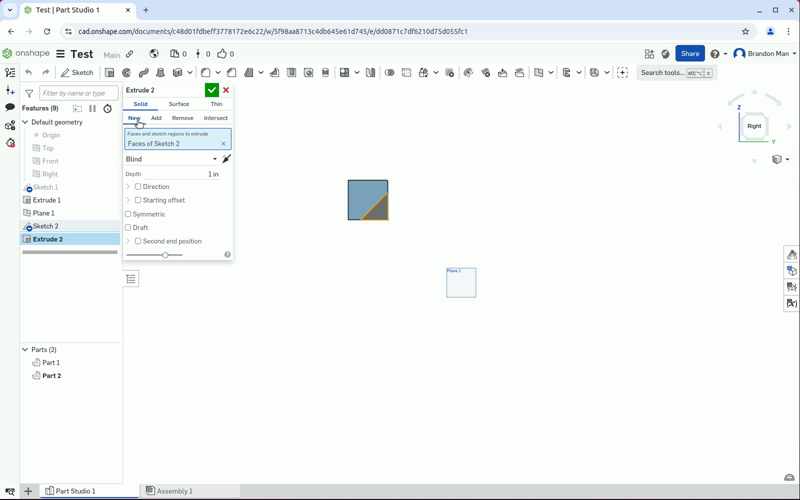
key(tab, 4)
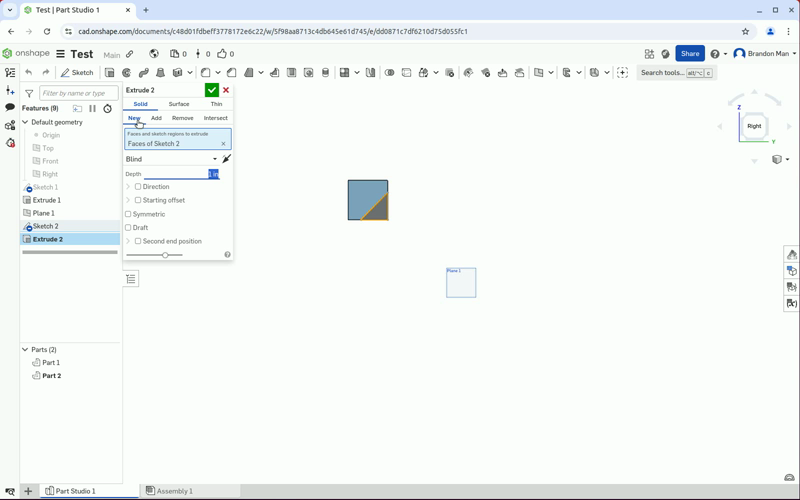
text(7.943)
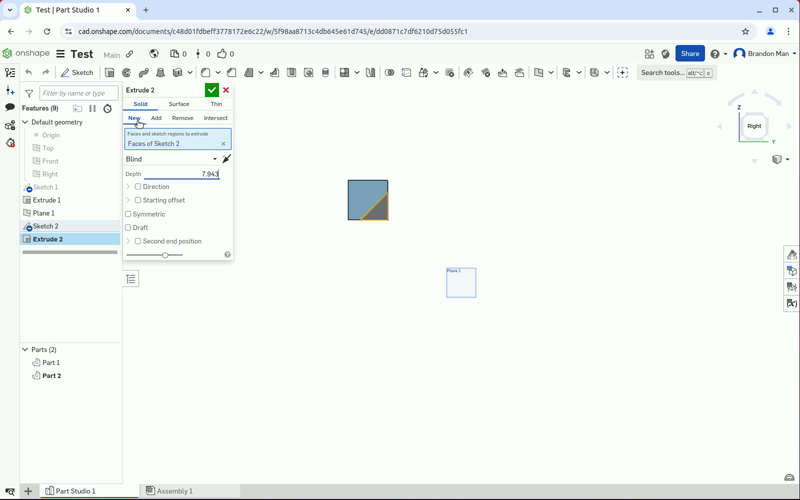
key(enter)
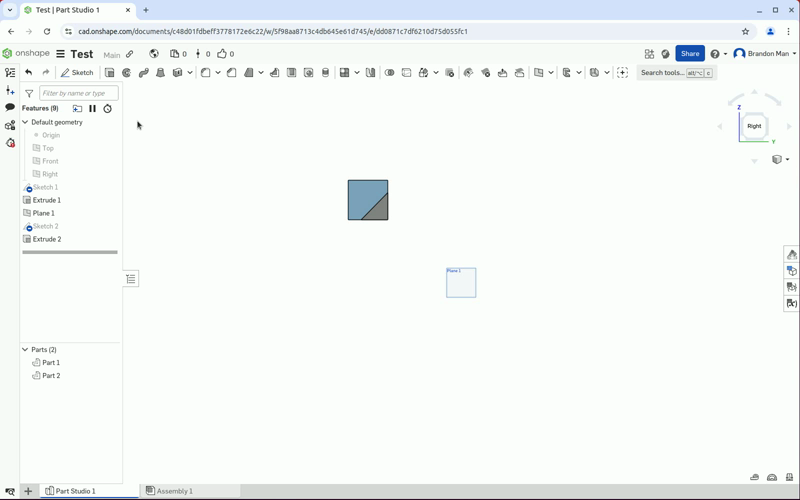
key(shift+h)
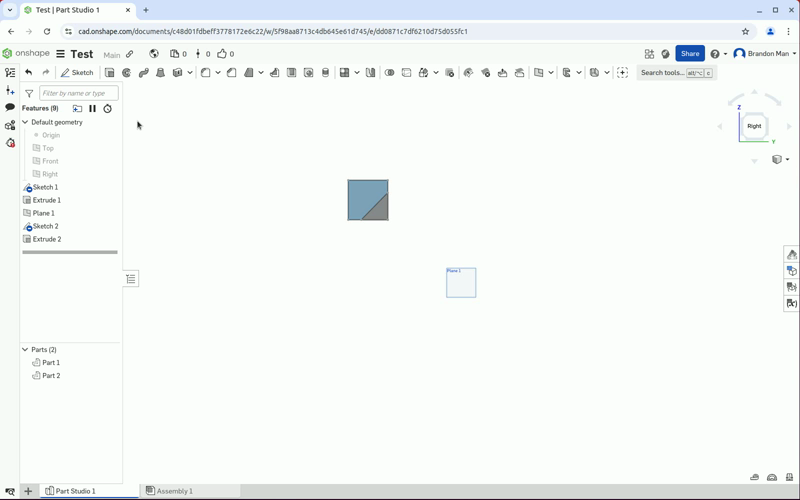
key(shift+h)
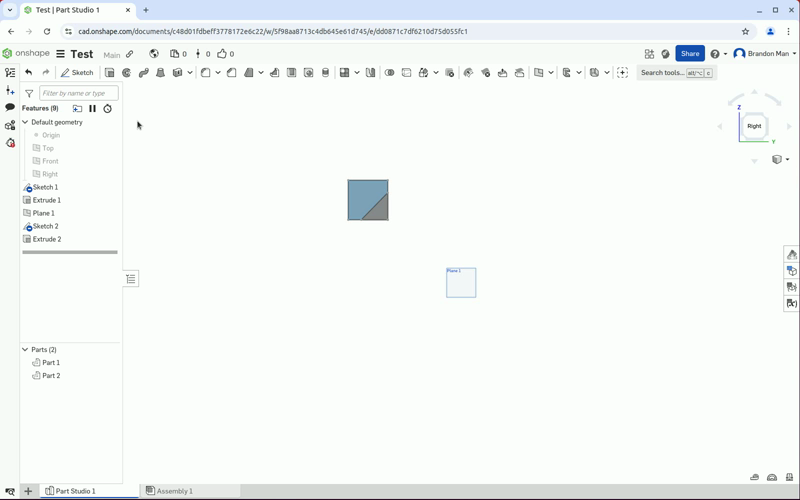
key(shift+7)
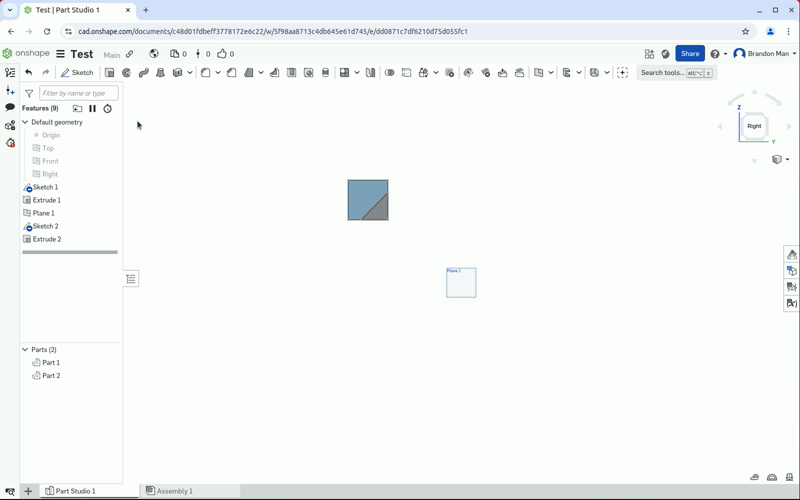
key(right, 2)
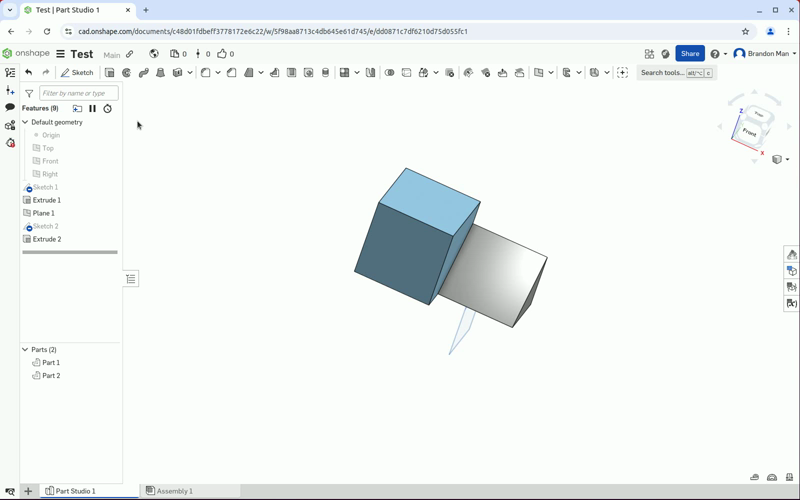
key(down, 2)
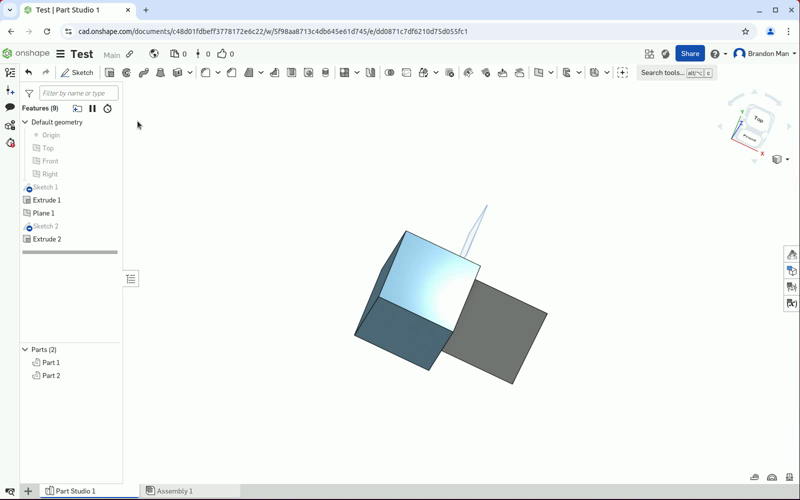
key(up, 2)
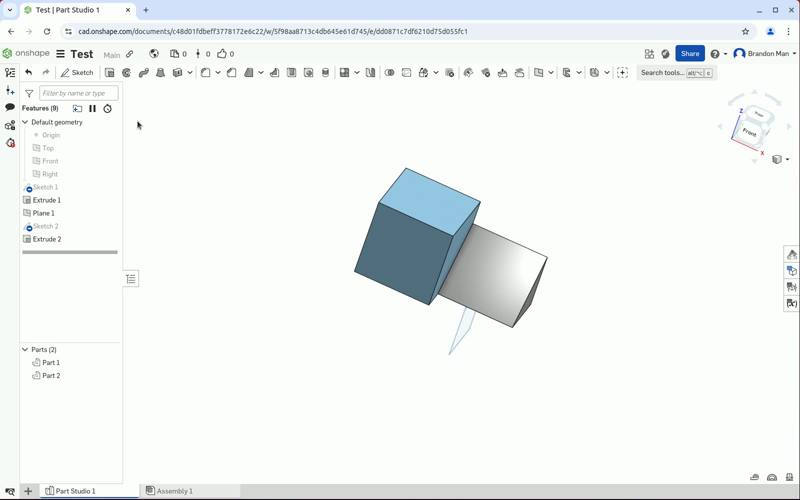
key(left, 2)
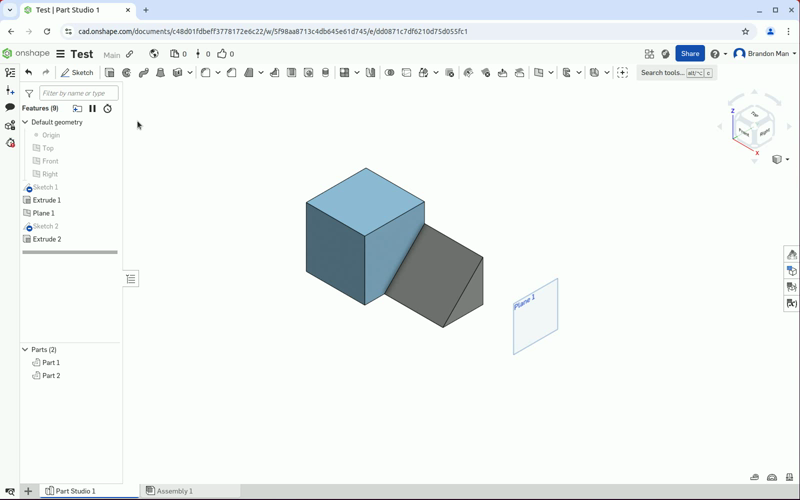
mouse_move(73, 189)
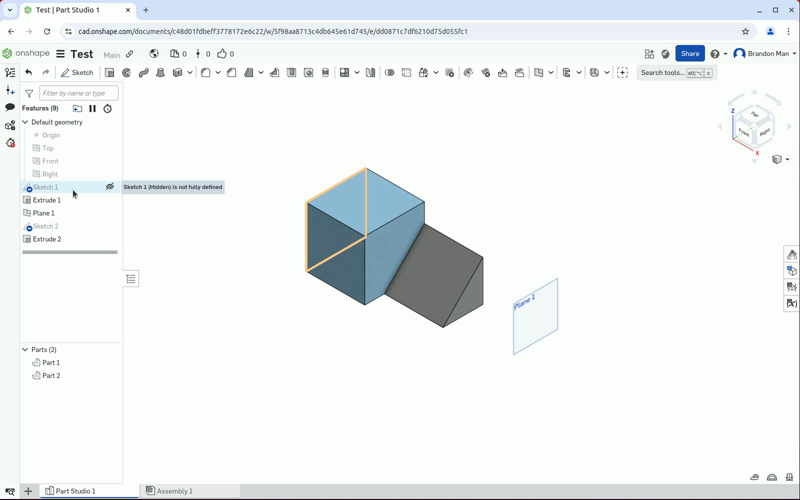
click(73, 189)